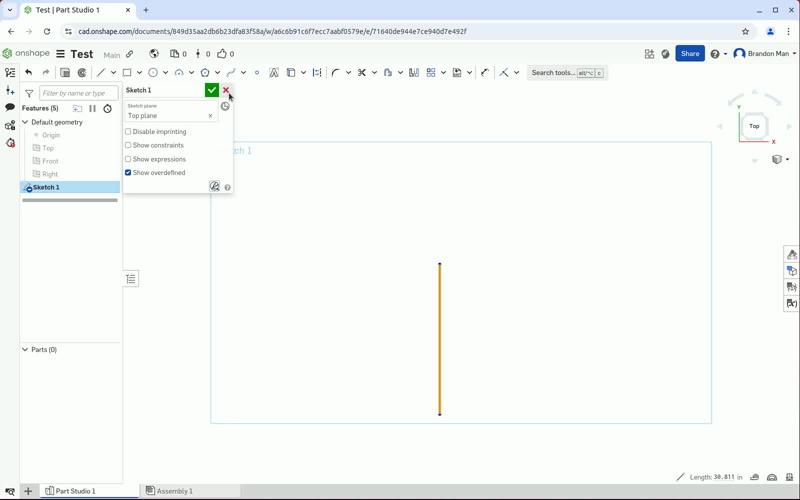
key(shift+h)
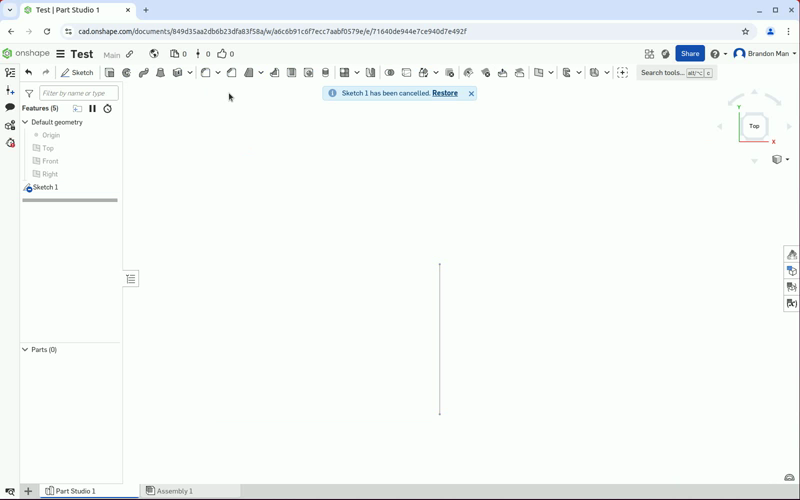
key(shift+s)
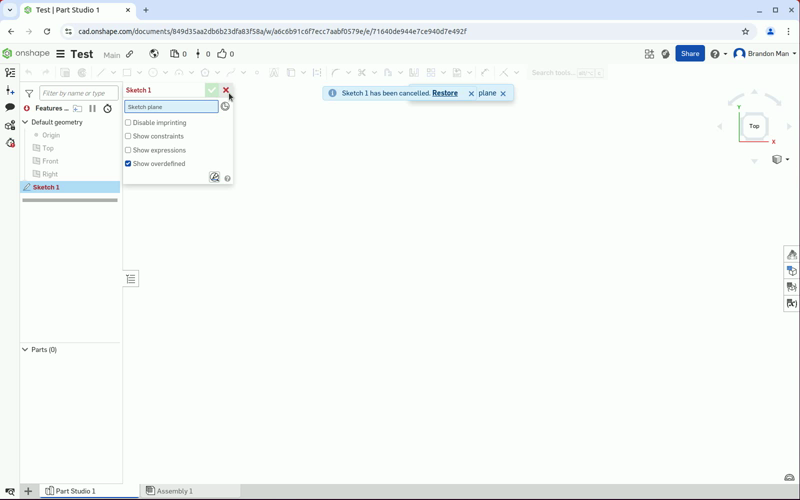
mouse_move(73, 150)
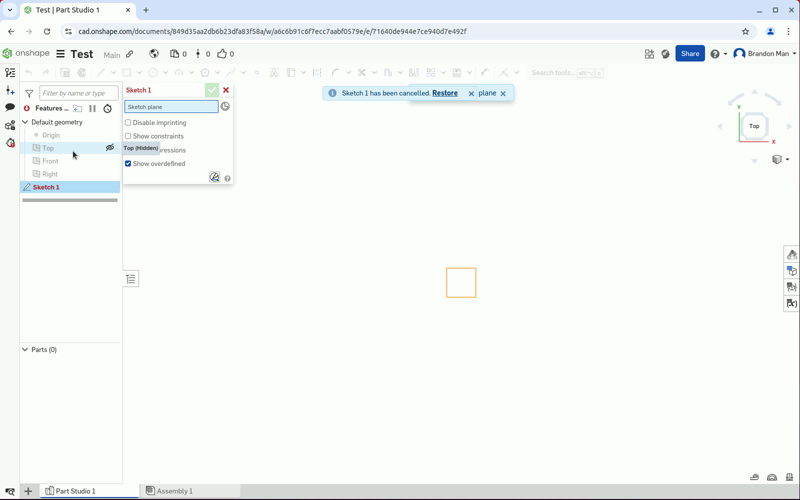
click(73, 150)
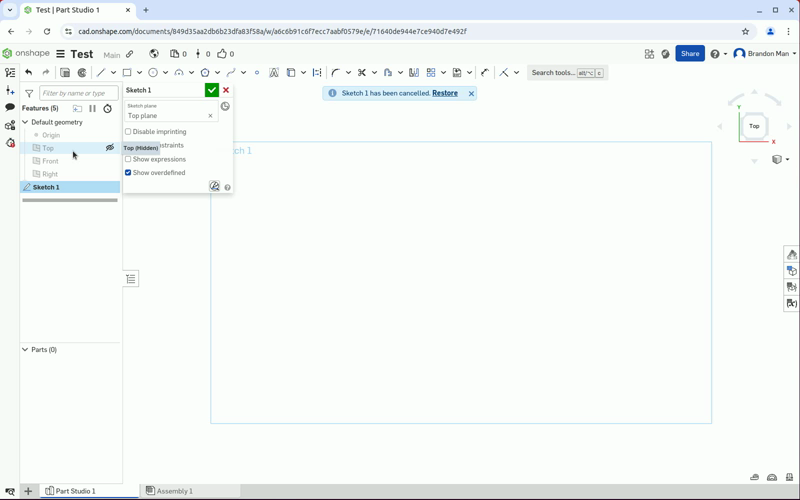
mouse_move(73, 352)
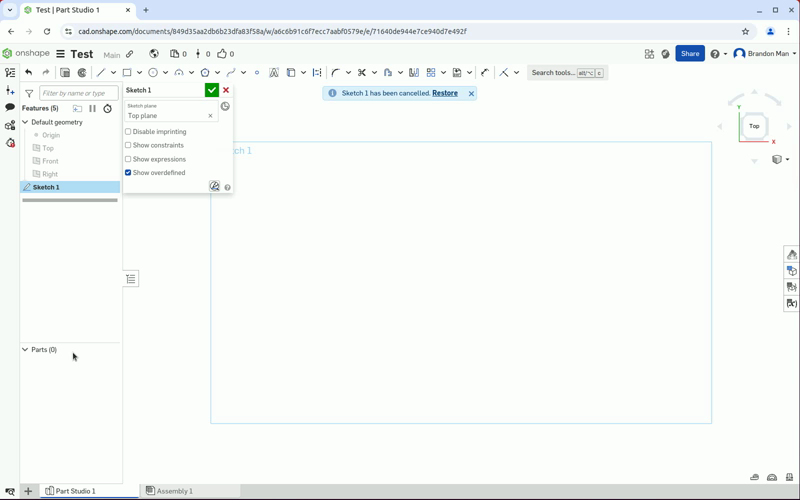
key(y)
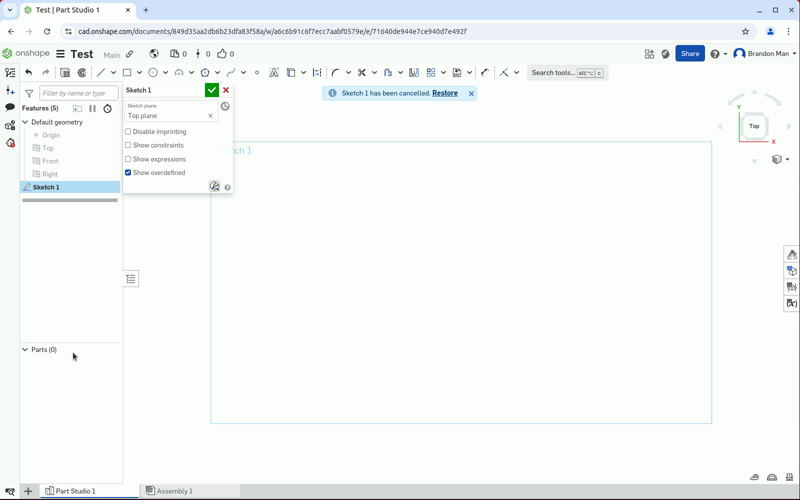
key(c)
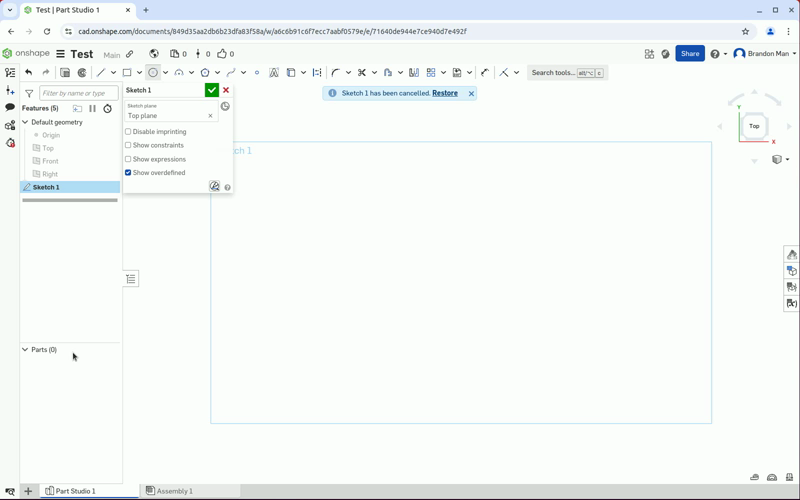
key_down(shift)
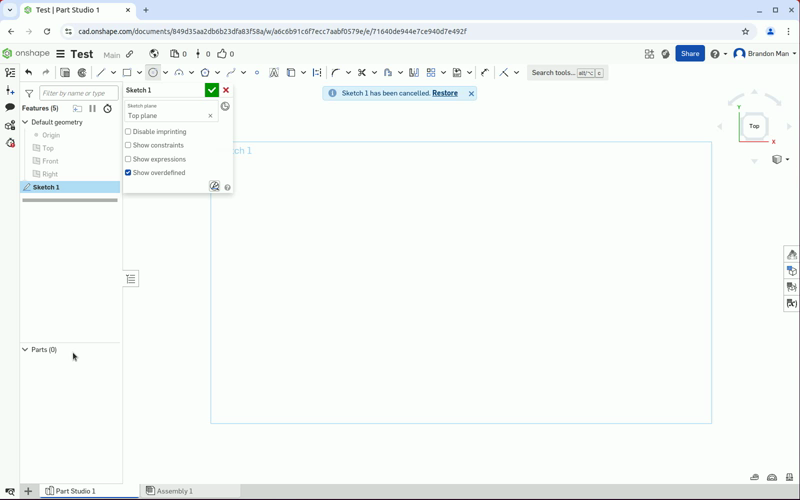
mouse_move(461, 282)
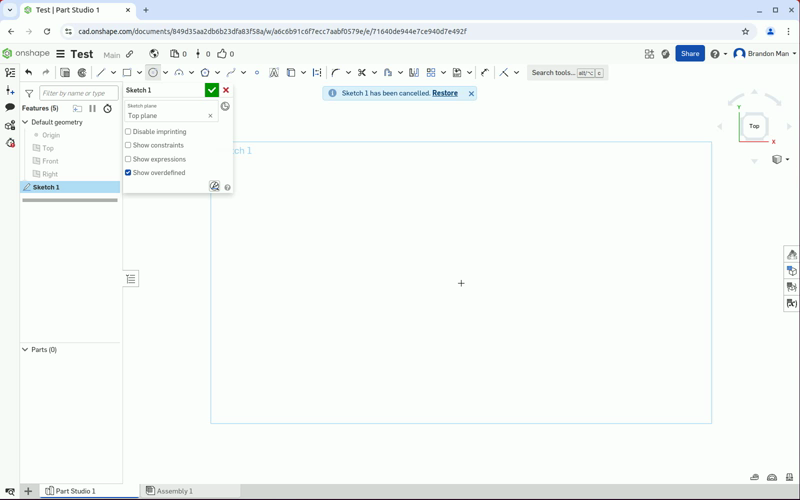
click(461, 282)
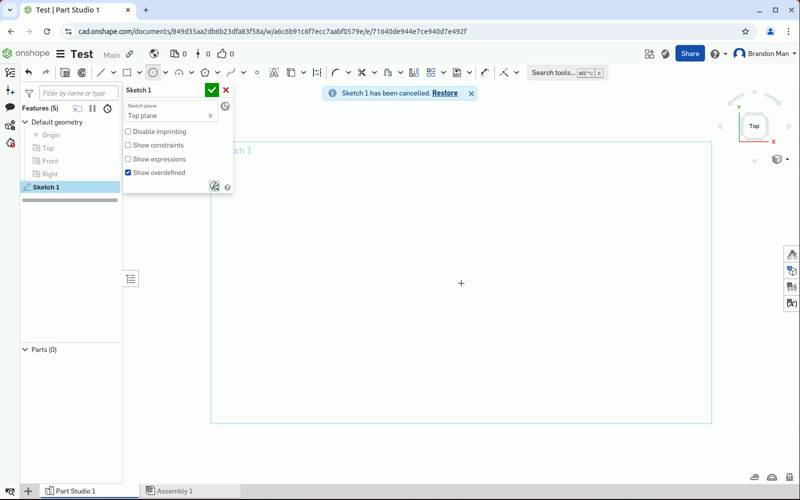
key_up(shift)
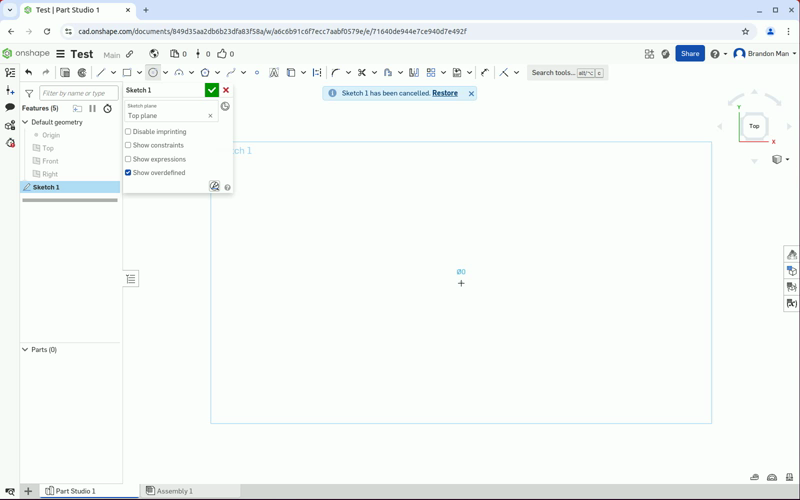
mouse_move(574, 282)
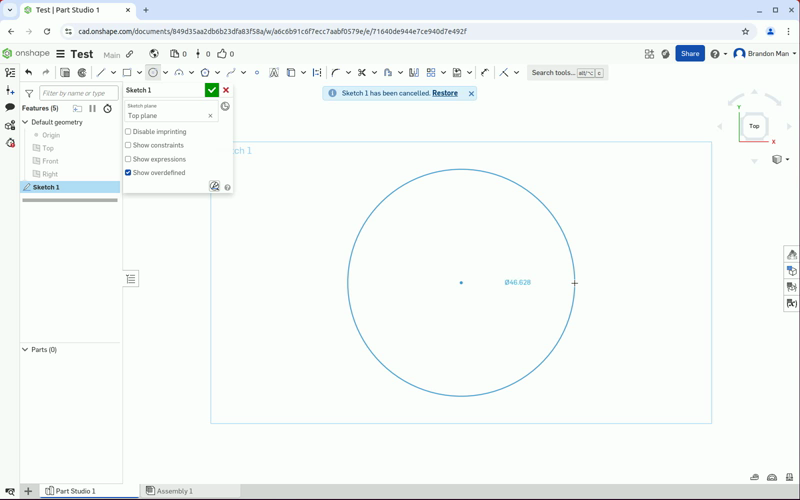
click(574, 282)
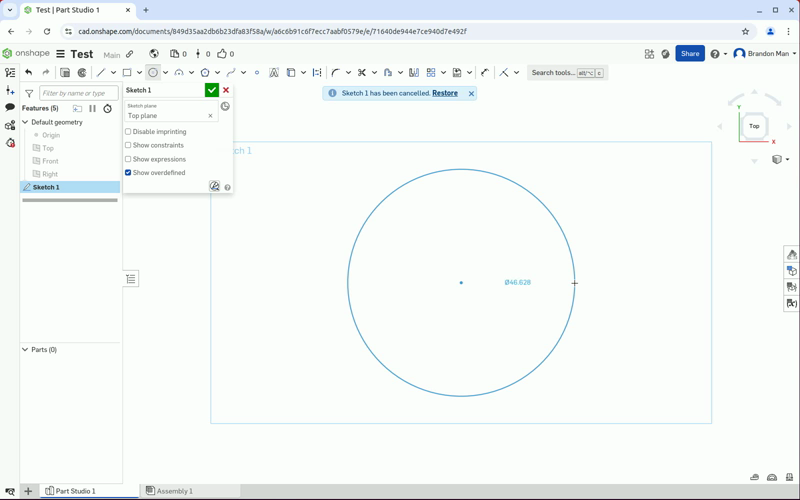
key(esc)
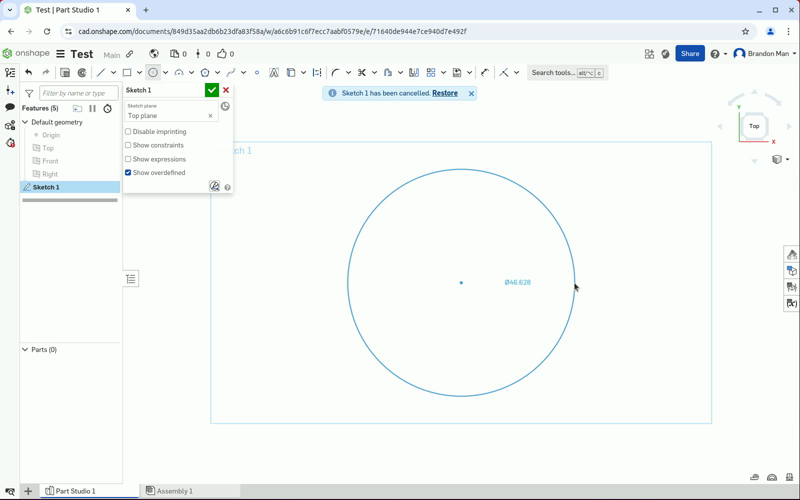
mouse_move(428, 306)
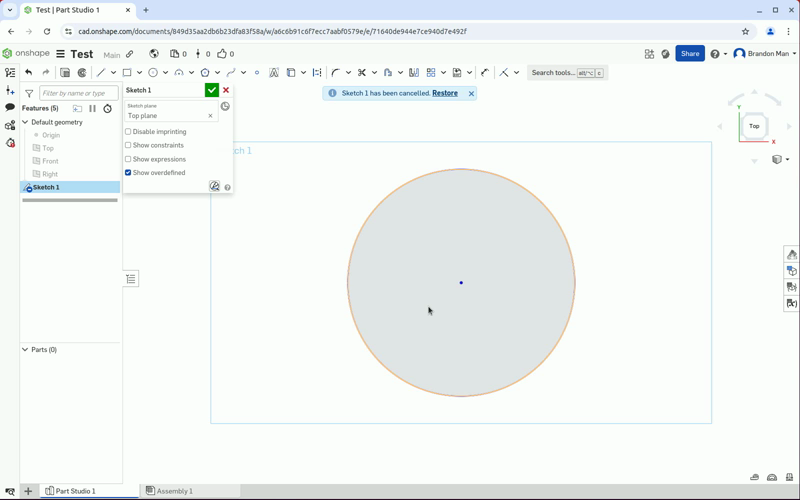
click(428, 306)
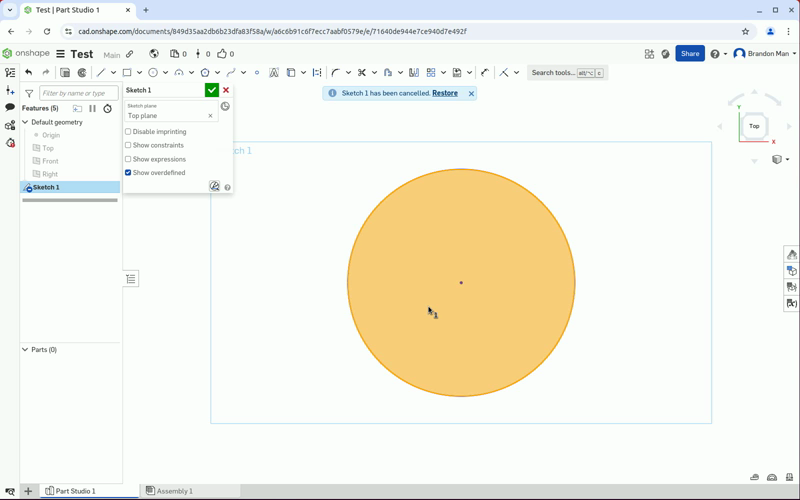
mouse_move(73, 352)
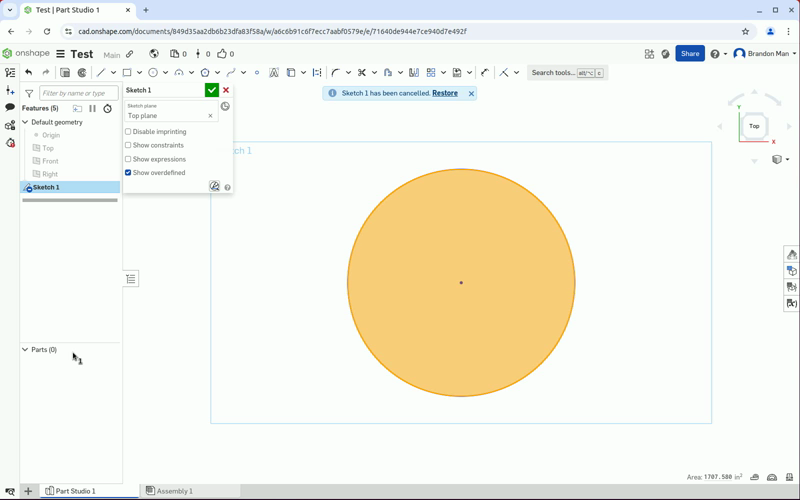
key(shift+y)
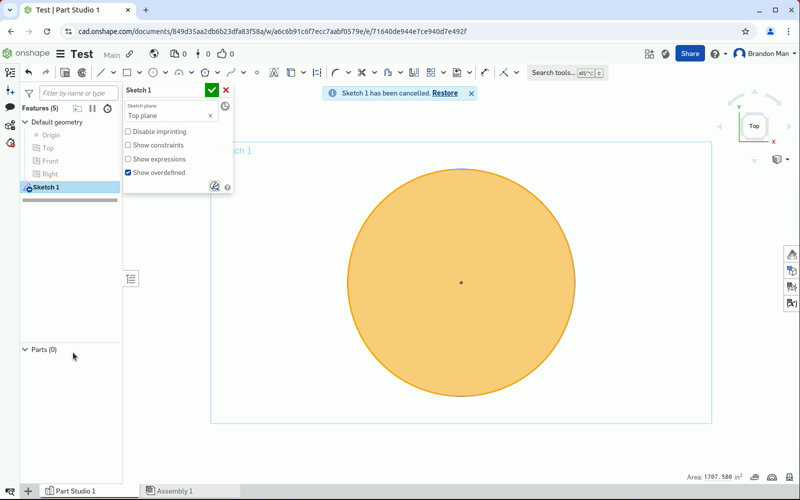
key(shift+e)
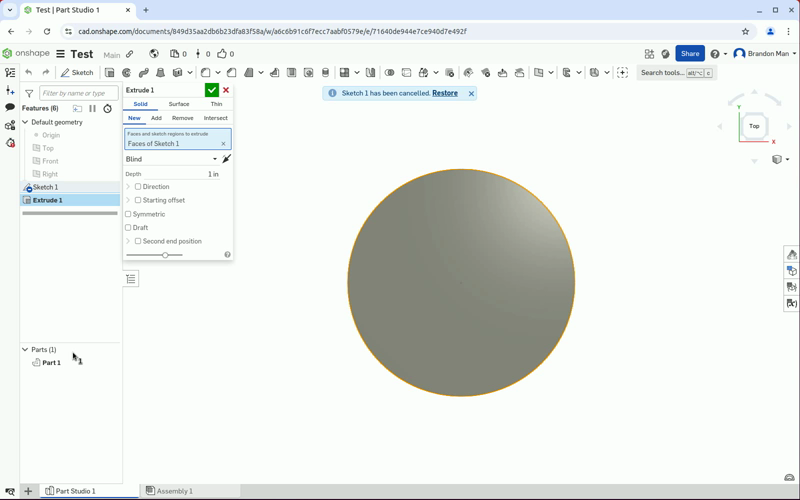
mouse_move(143, 106)
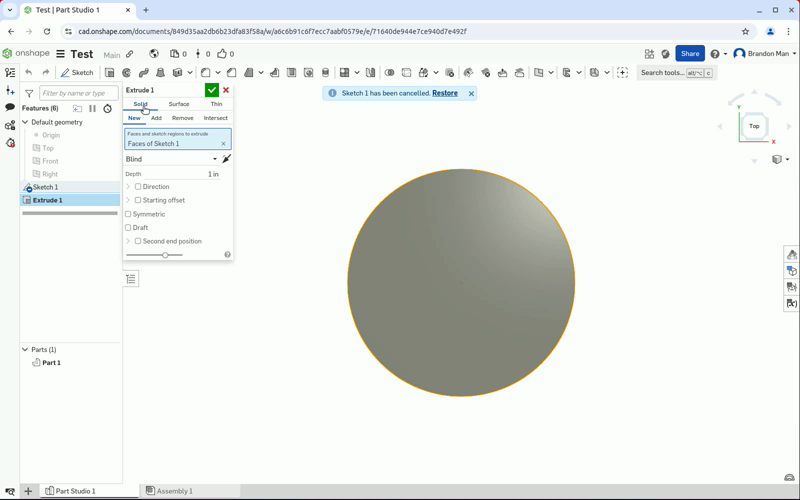
click(143, 106)
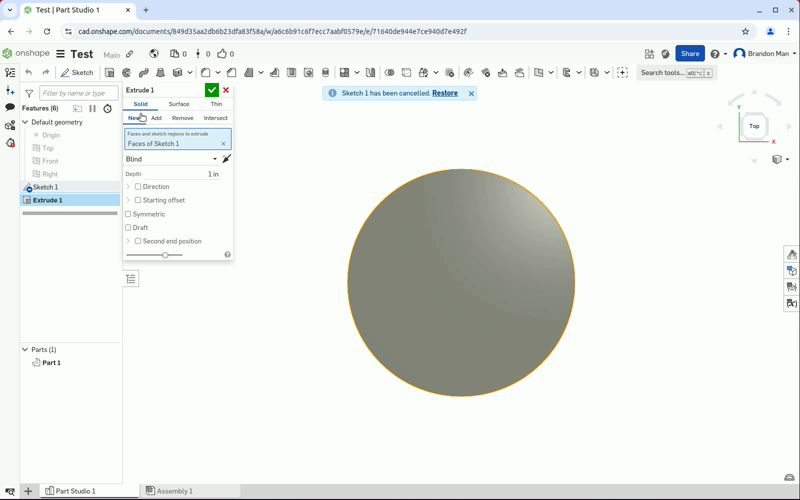
mouse_move(137, 120)
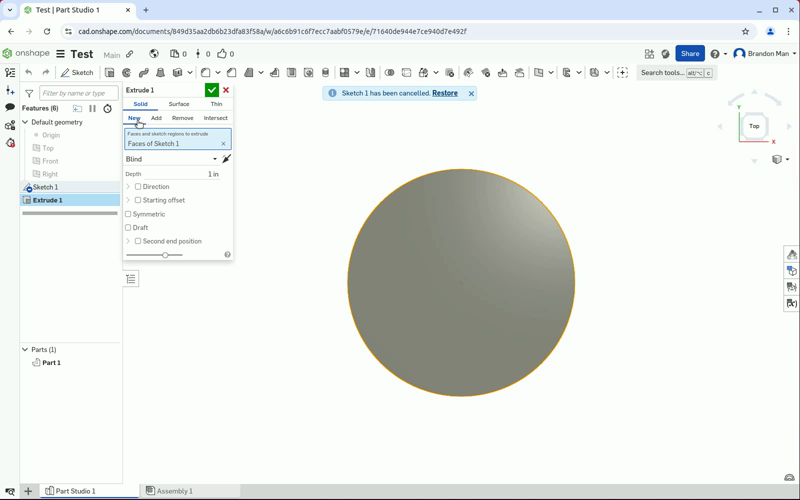
click(137, 120)
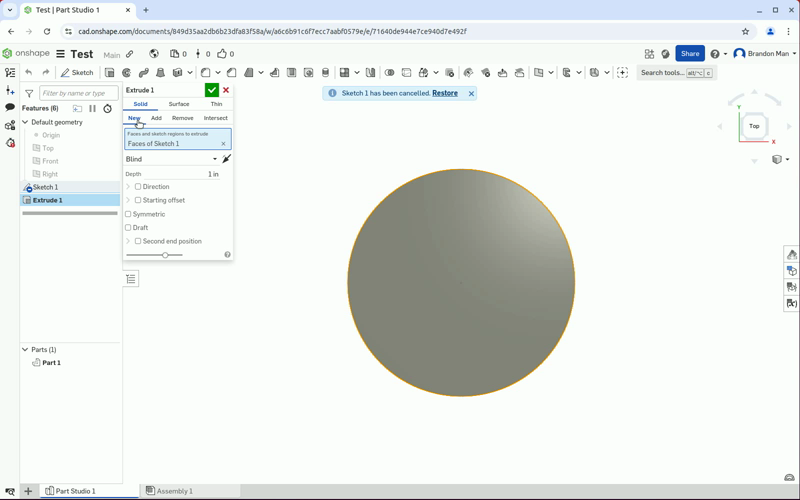
key(tab, 4)
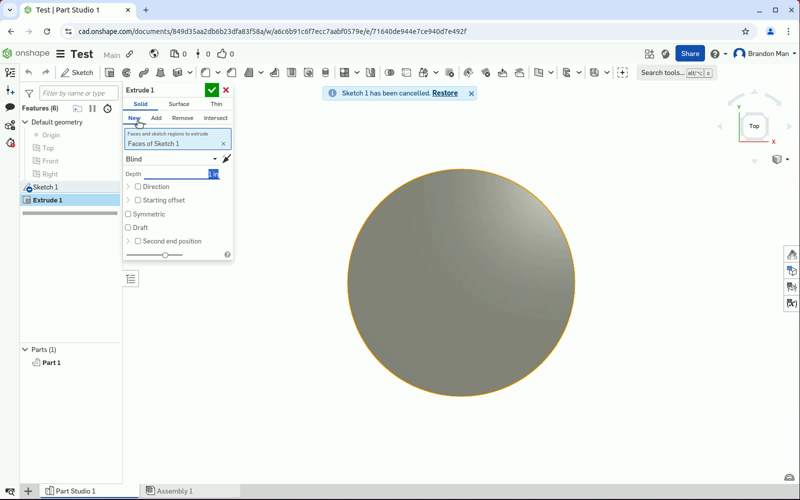
text(17.331)
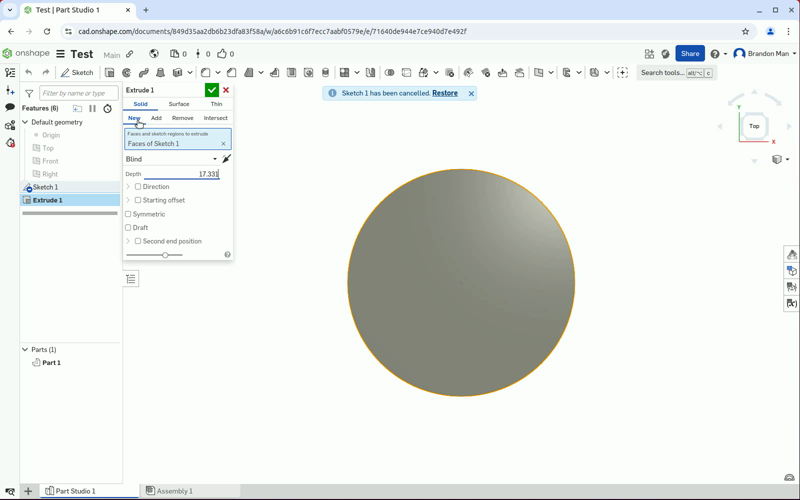
key(enter)
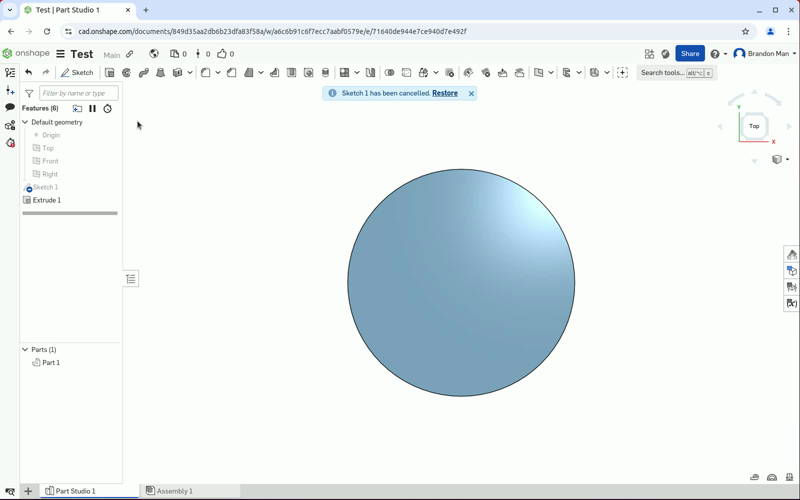
key(shift+h)
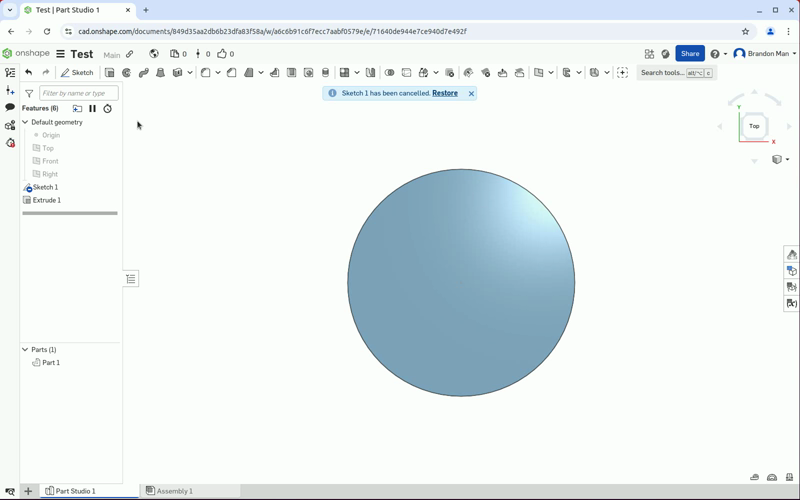
key(shift+h)
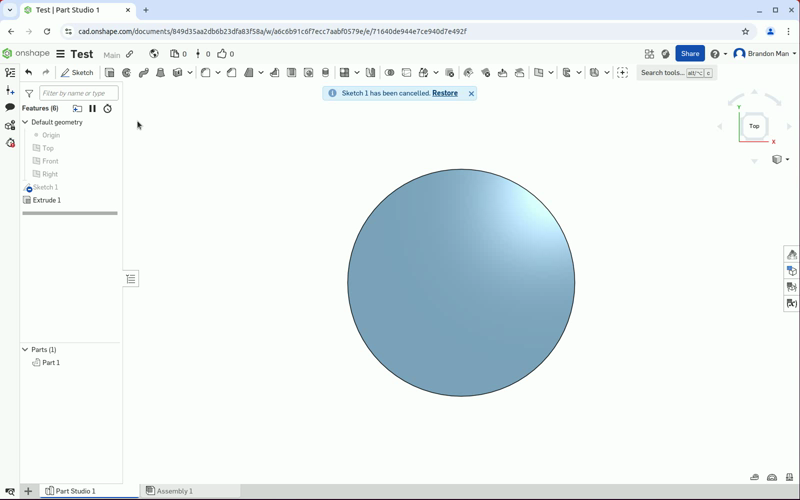
mouse_move(73, 189)
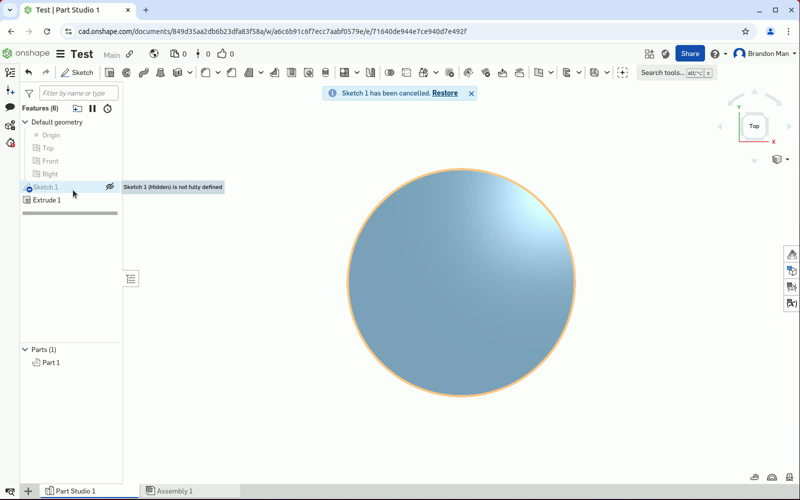
click(73, 189)
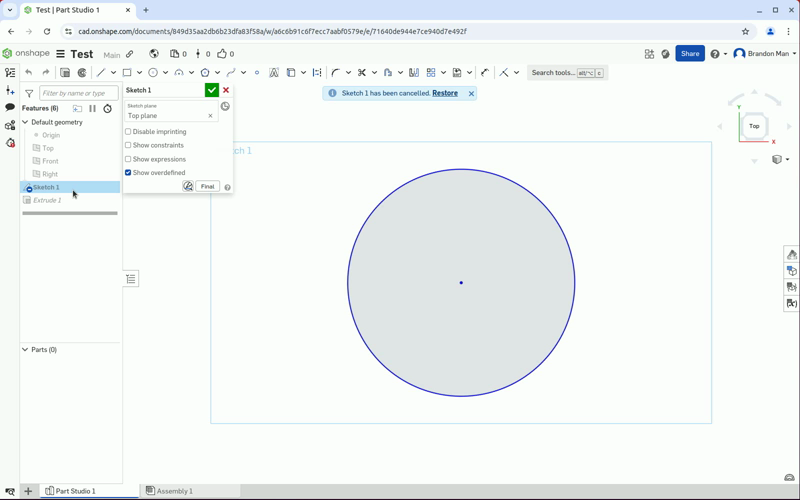
mouse_move(229, 92)
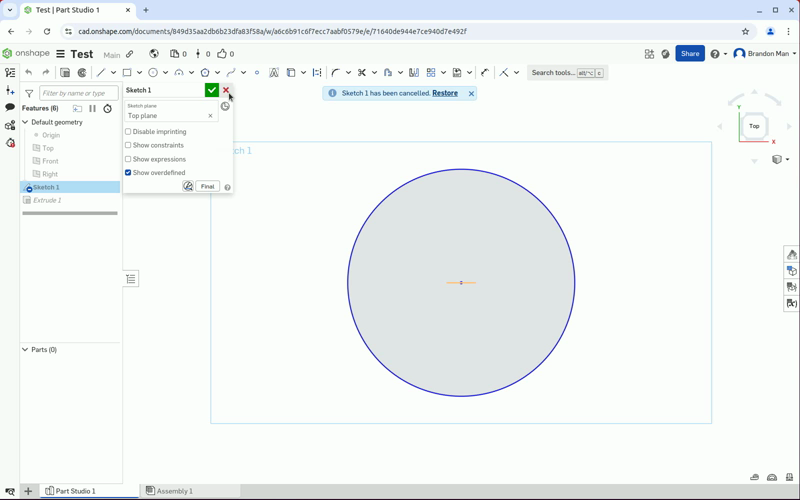
click(229, 92)
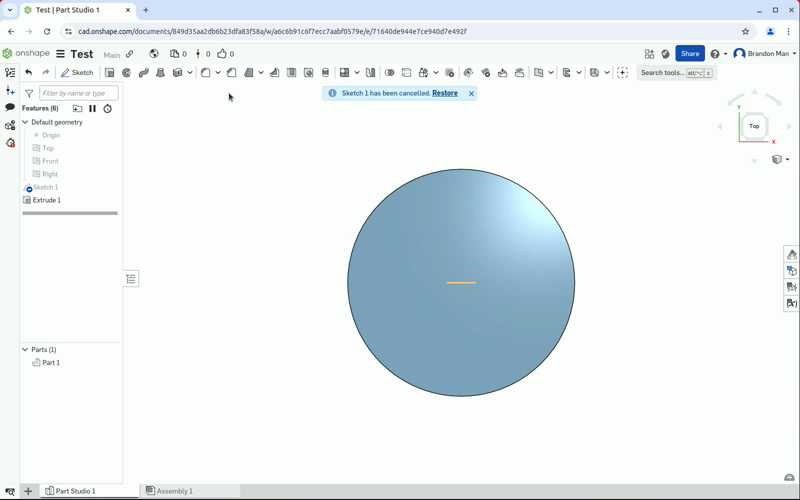
mouse_move(541, 75)
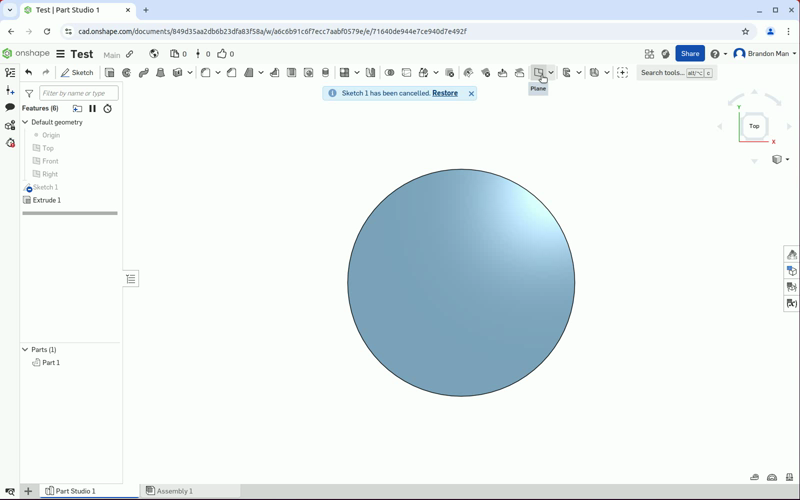
click(541, 75)
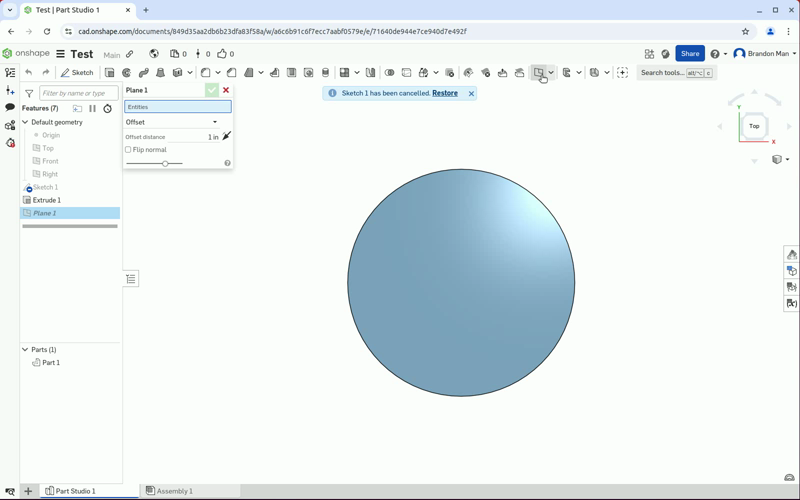
mouse_move(73, 150)
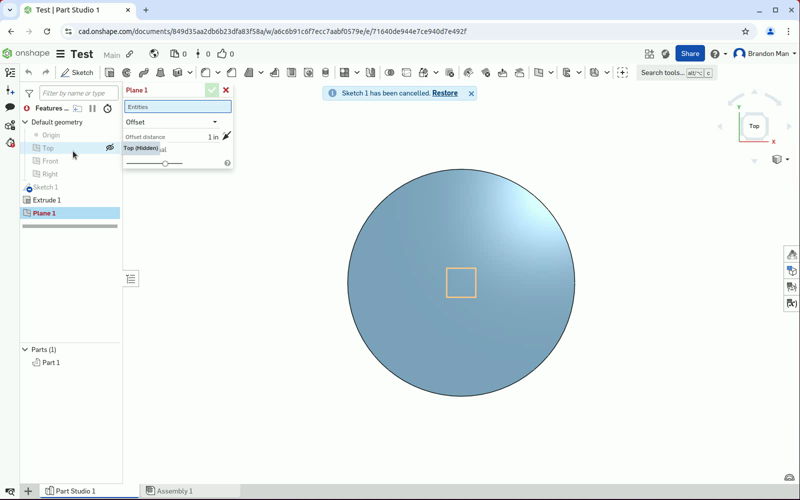
click(73, 150)
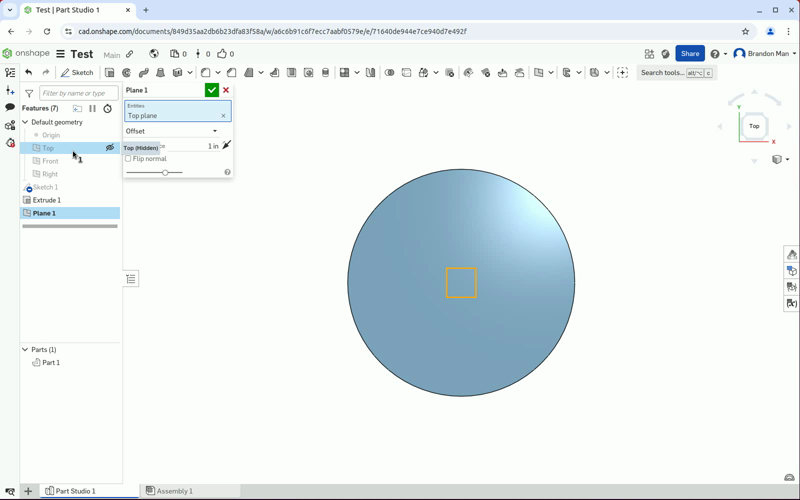
key(tab, 2)
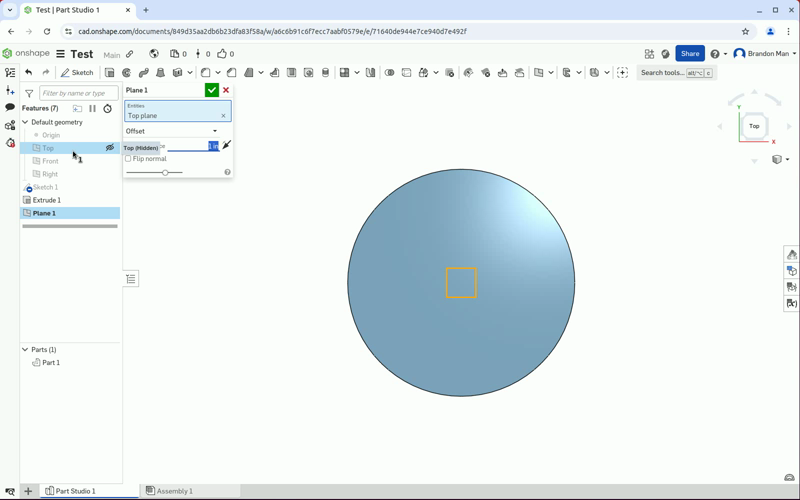
text(17.316)
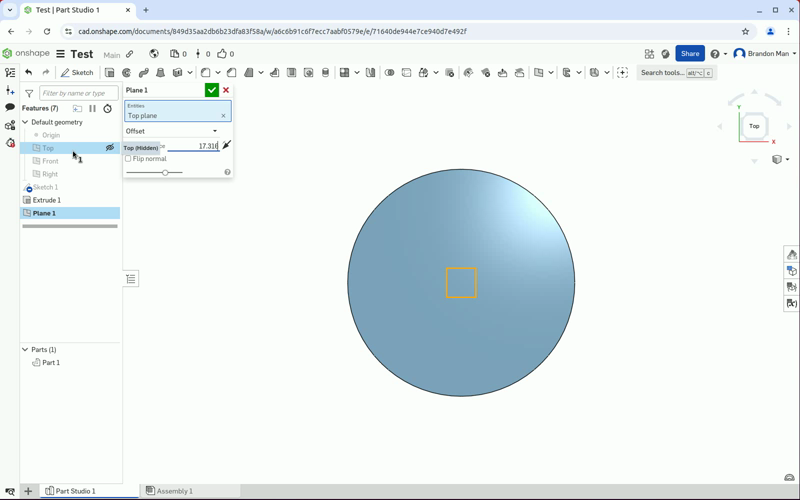
key(enter, 2)
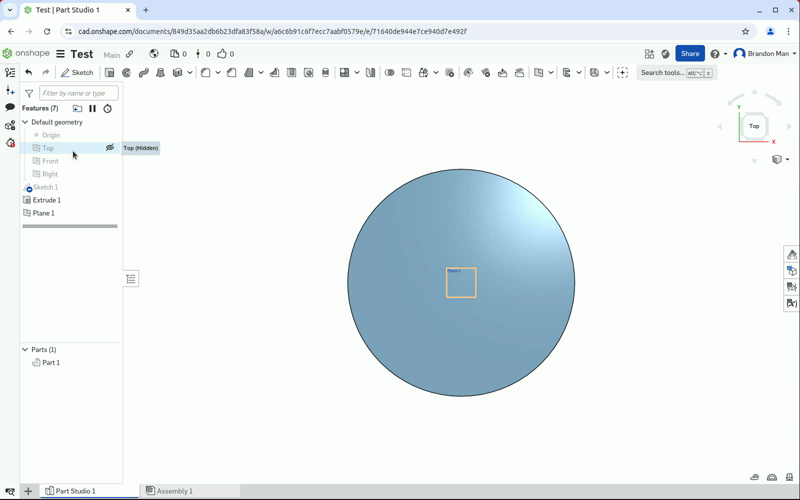
key(shift+s)
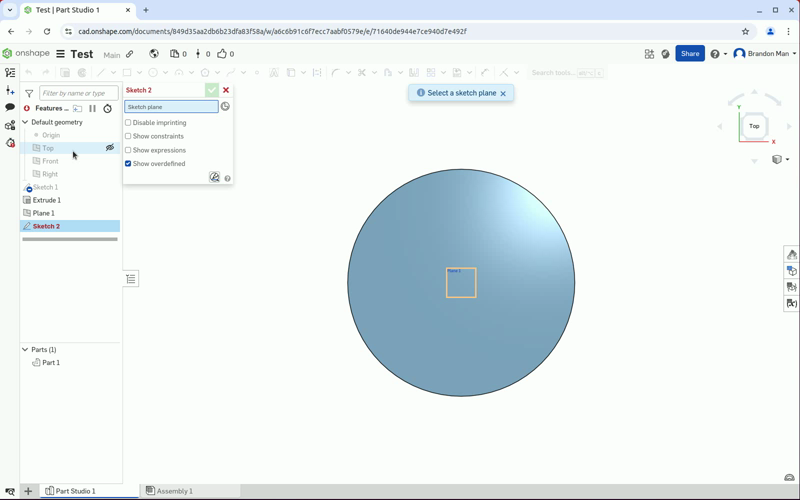
mouse_move(73, 215)
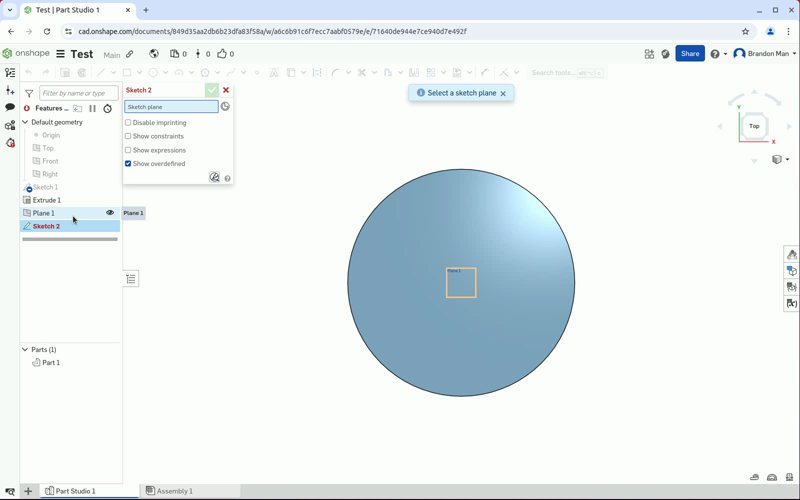
click(73, 215)
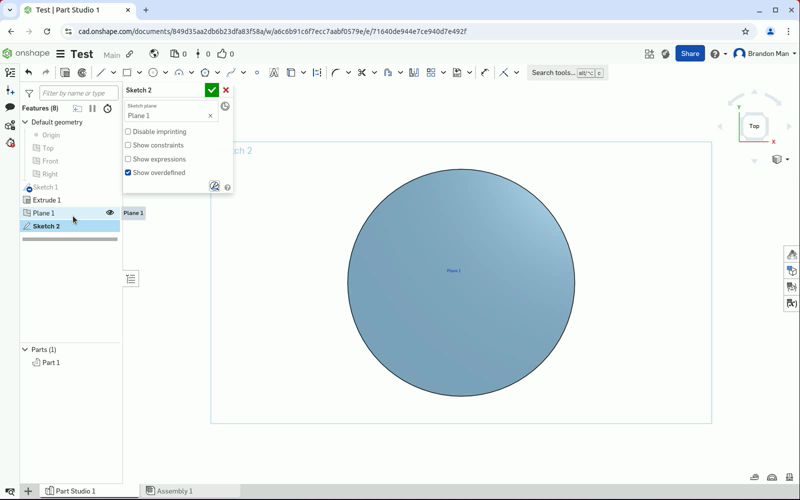
mouse_move(73, 352)
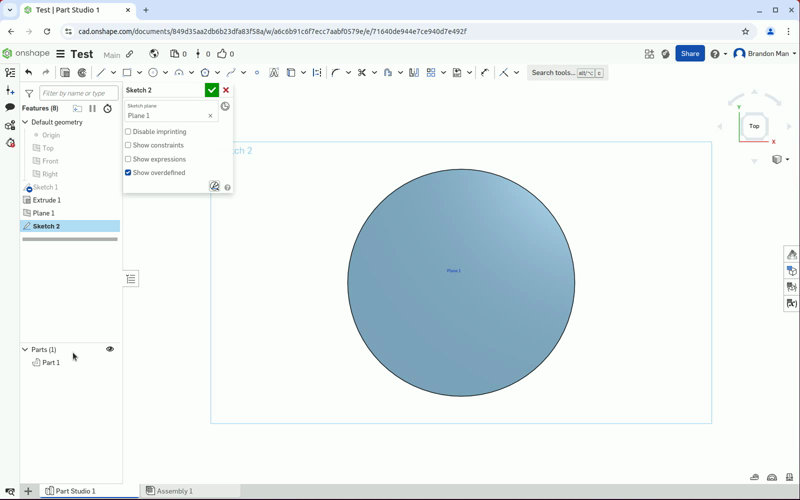
key(y)
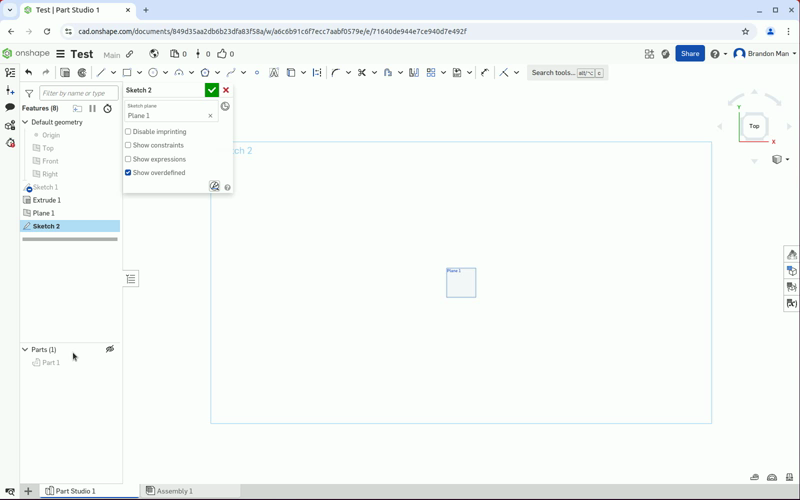
key(c)
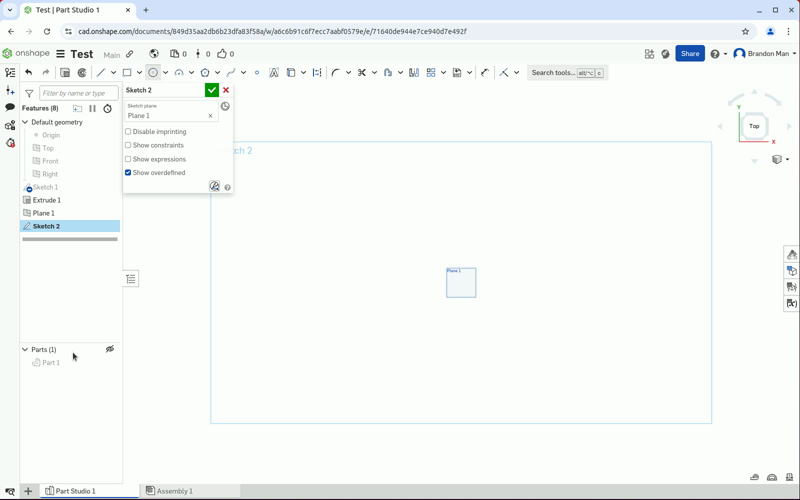
key_down(shift)
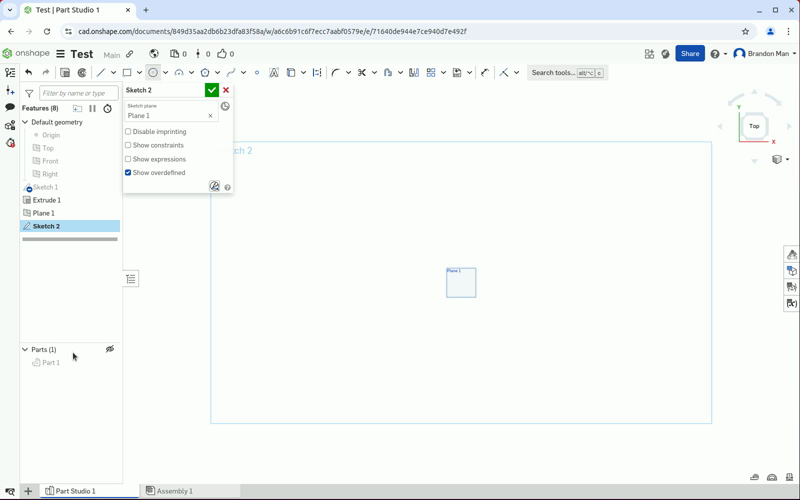
mouse_move(461, 282)
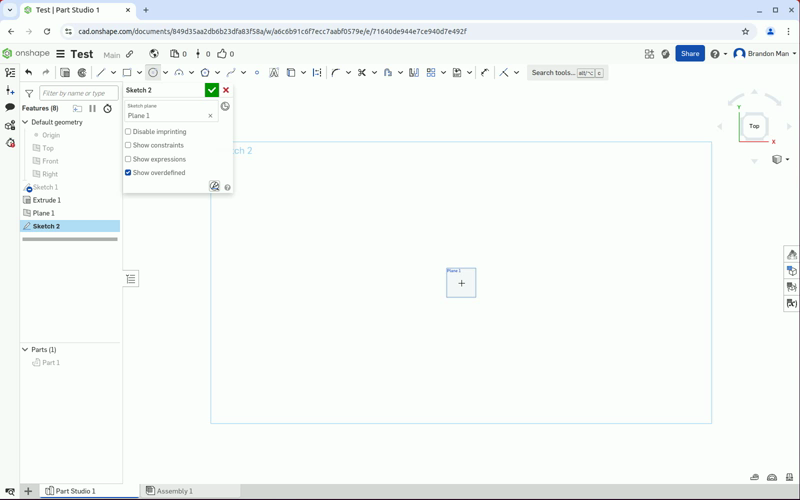
click(461, 282)
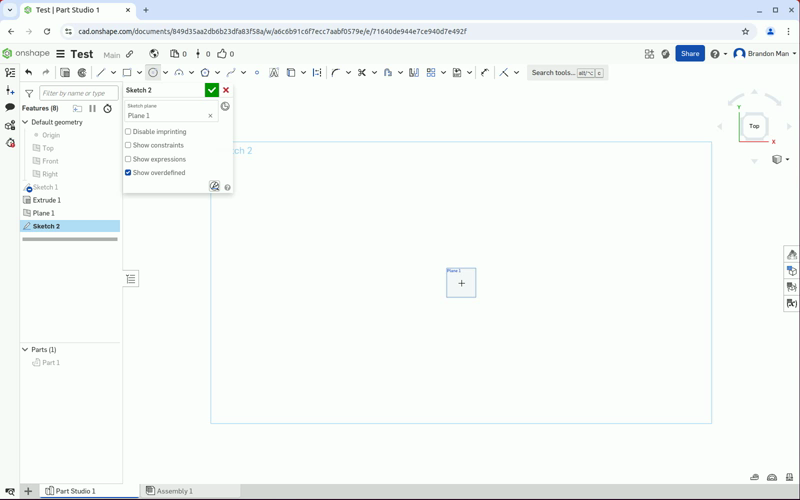
key_up(shift)
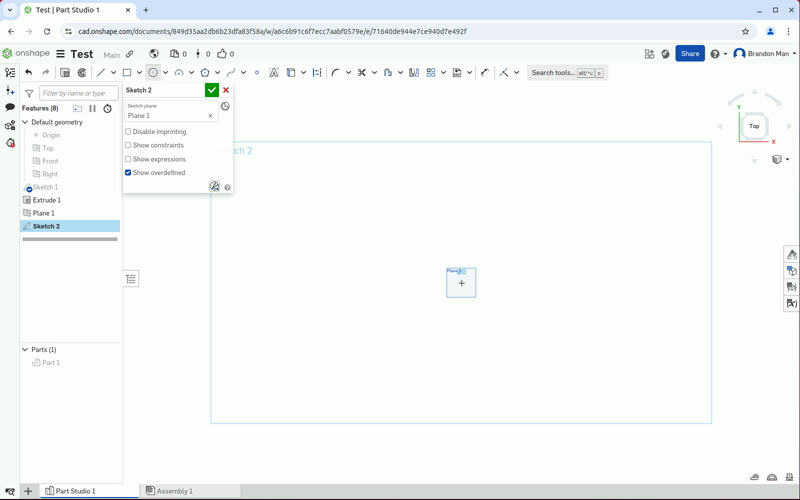
mouse_move(564, 282)
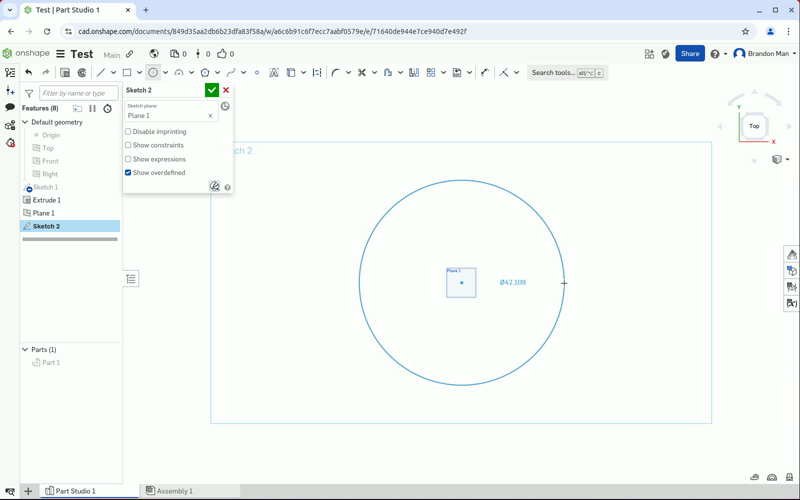
click(564, 282)
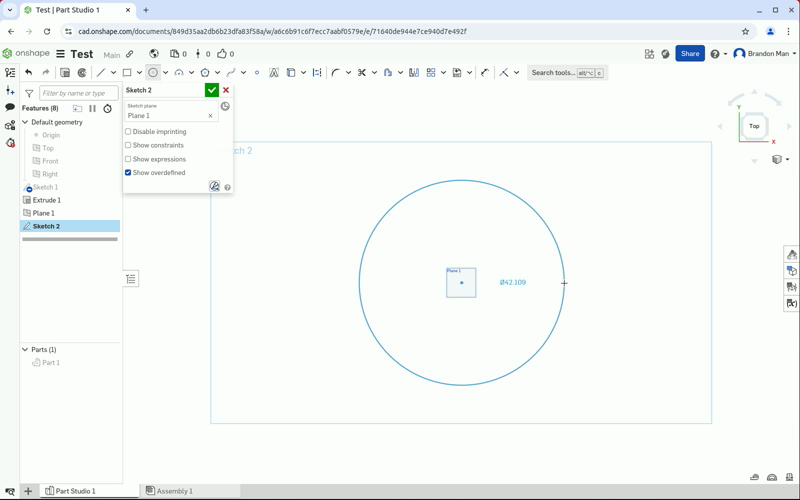
key(esc)
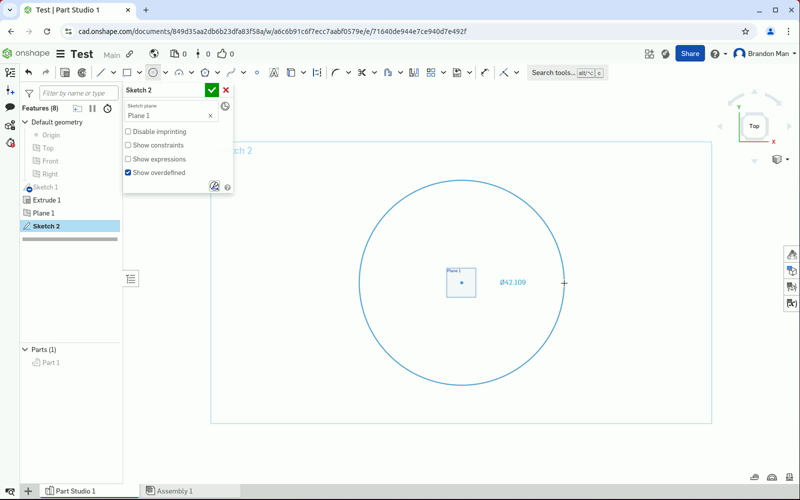
mouse_move(417, 218)
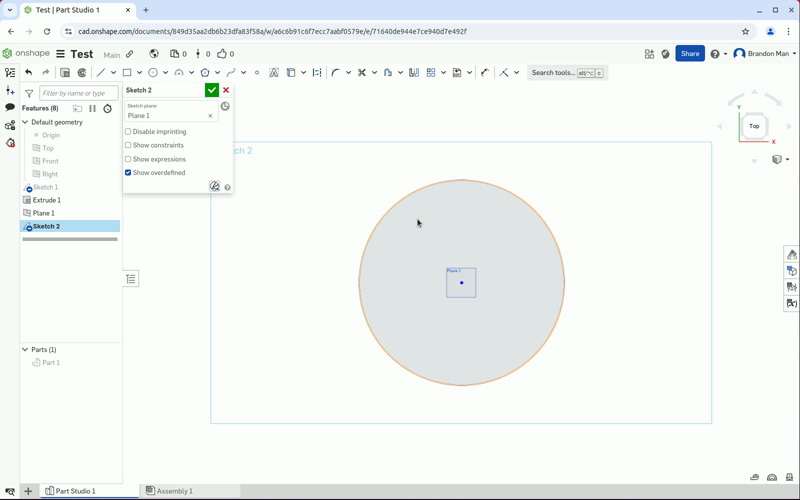
click(417, 218)
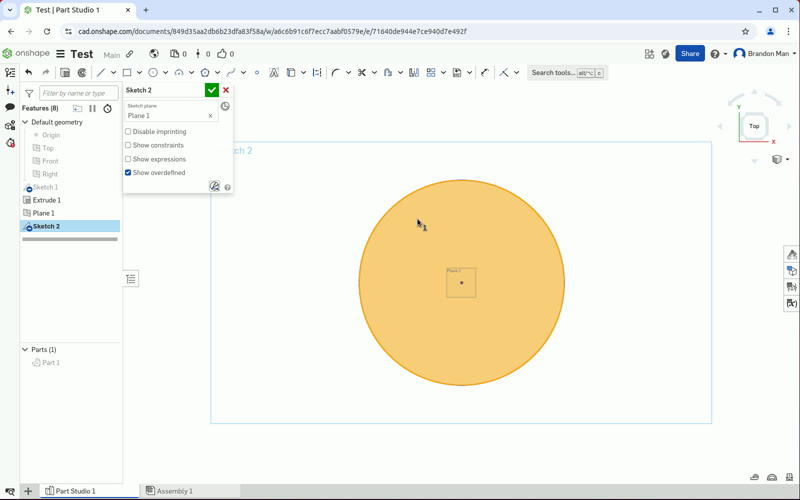
mouse_move(73, 352)
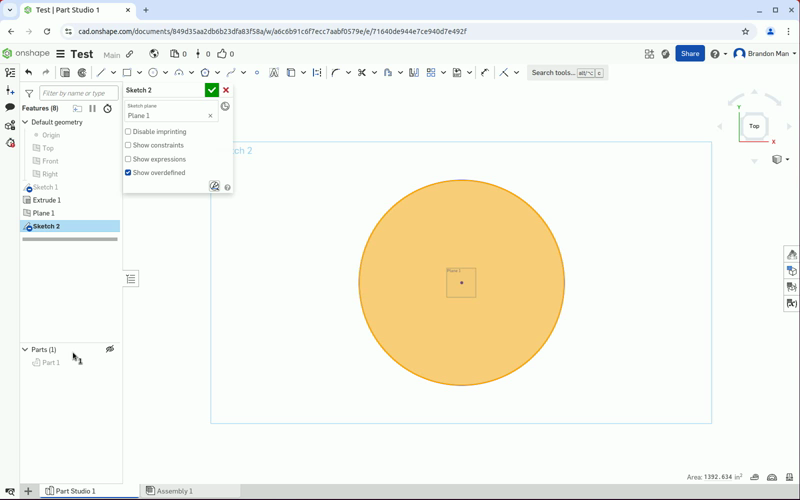
key(shift+y)
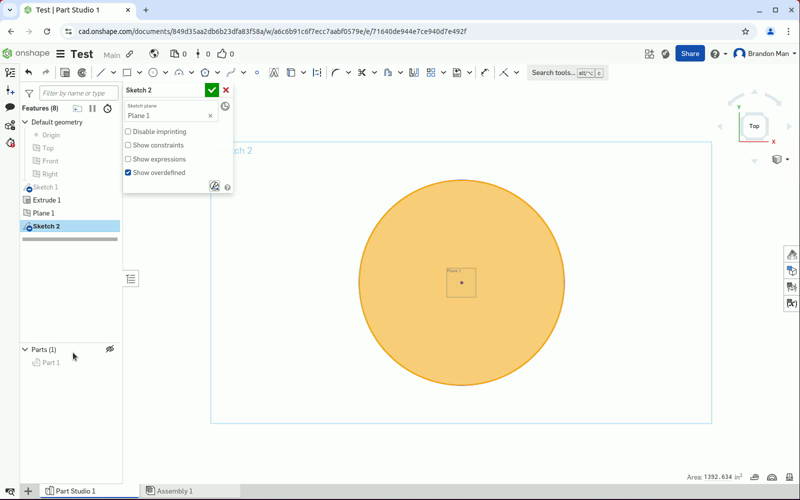
key(shift+e)
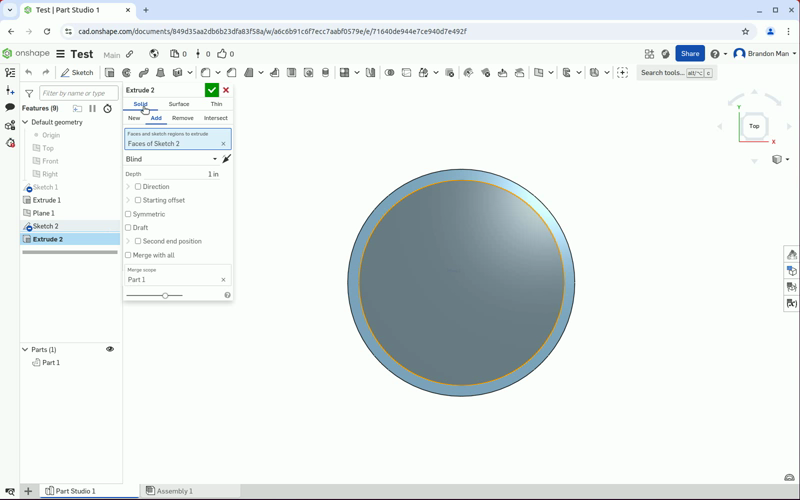
mouse_move(143, 106)
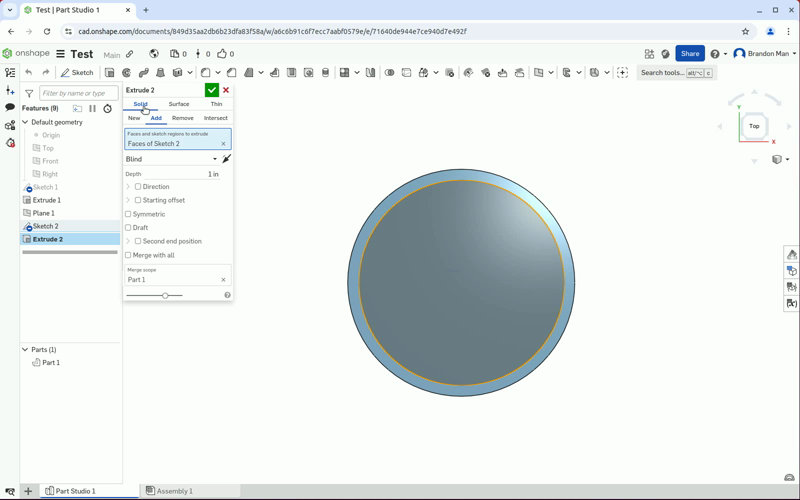
click(143, 106)
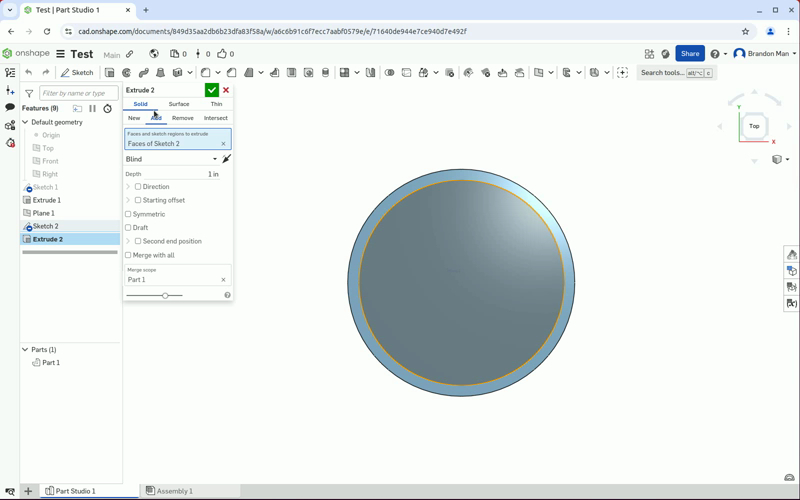
mouse_move(186, 120)
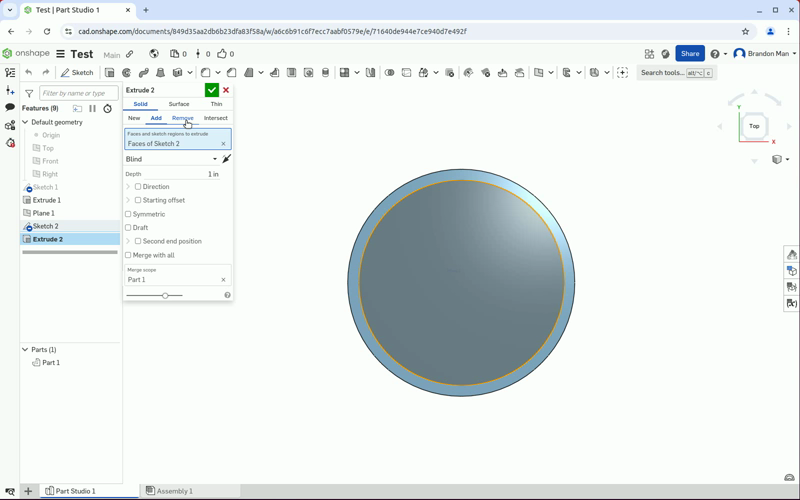
click(186, 120)
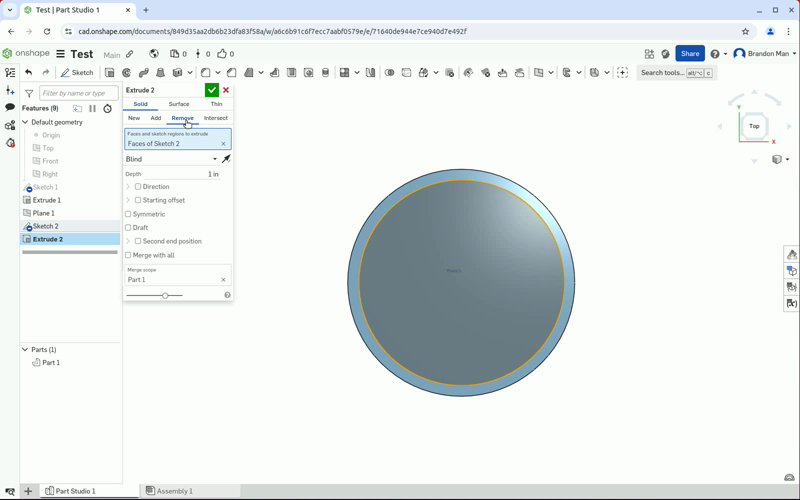
key(tab, 4)
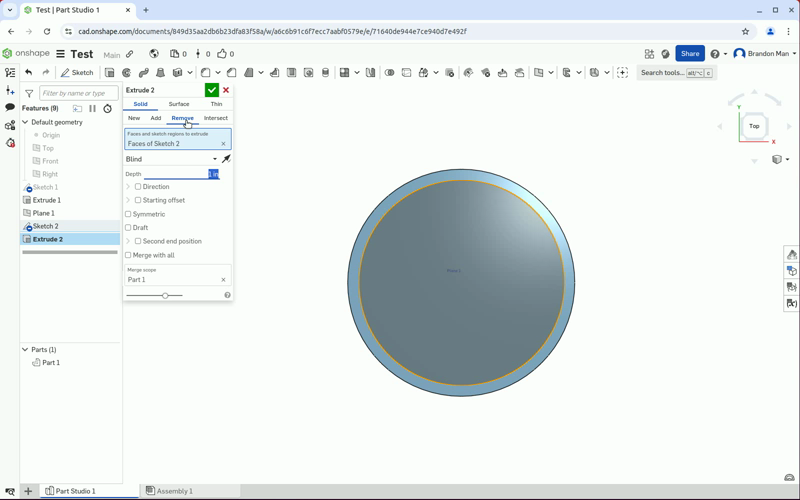
text(14.924)
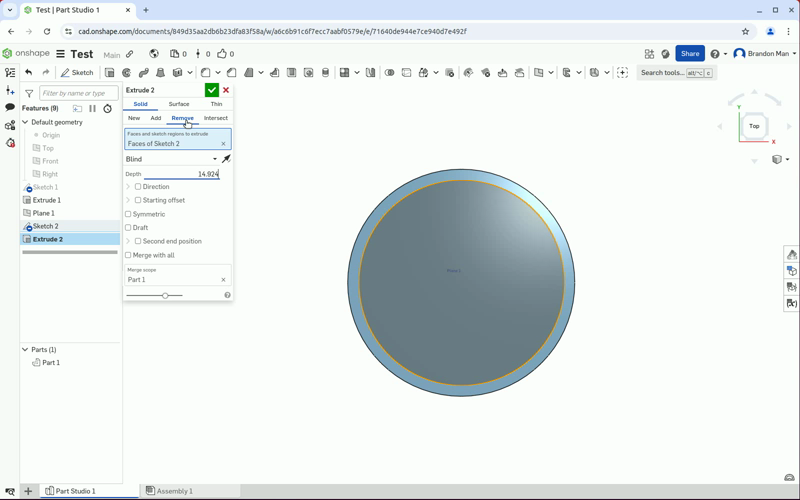
key(tab, 6)
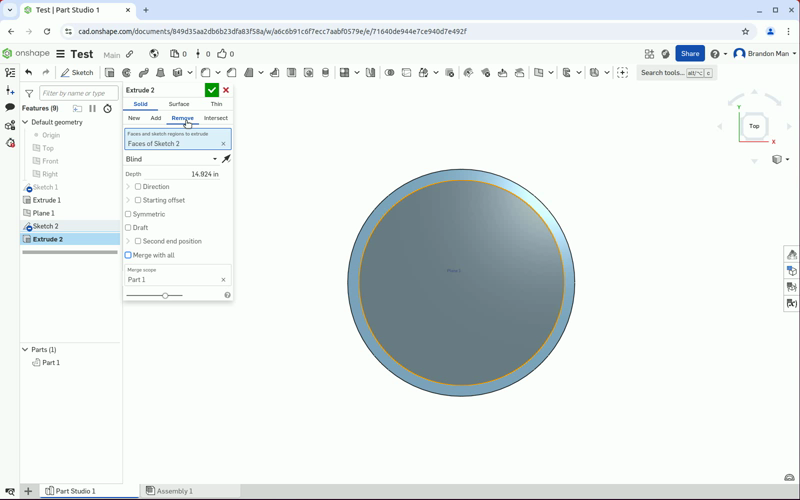
key(space)
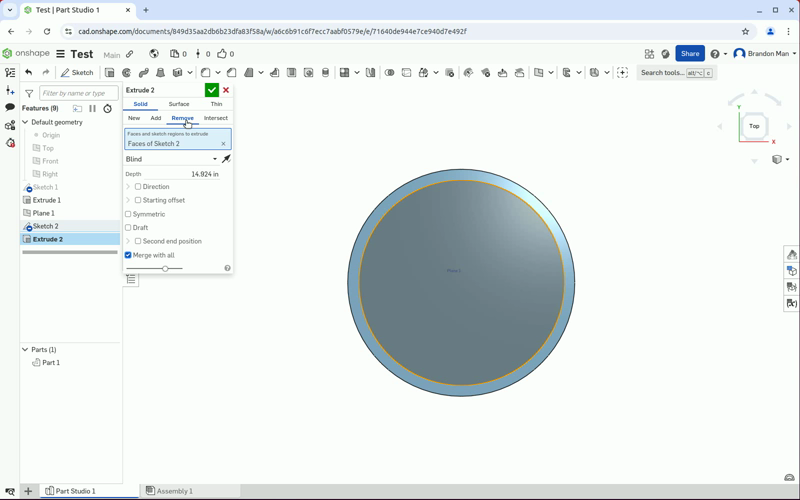
key(enter)
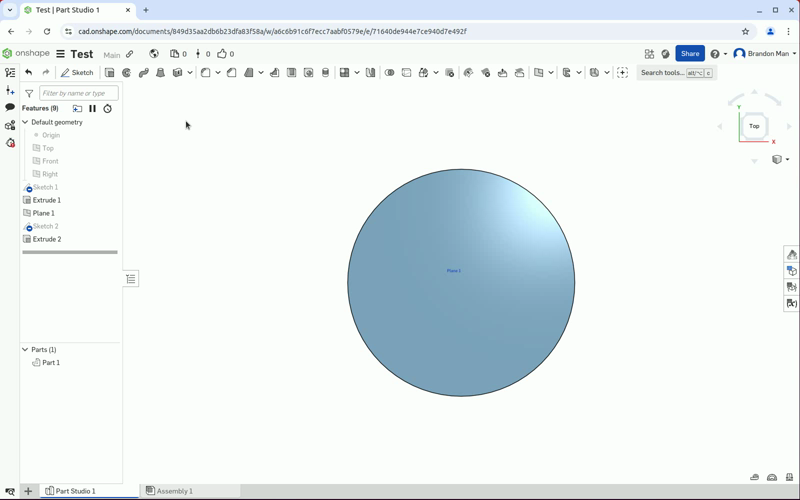
key(shift+h)
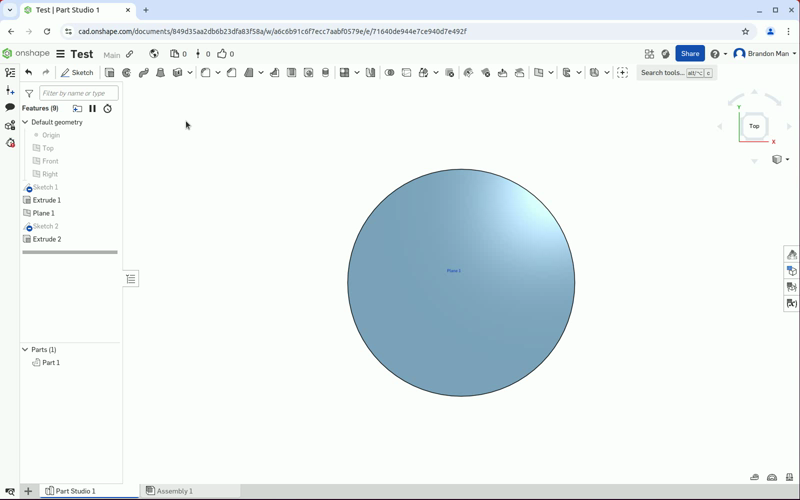
key(shift+h)
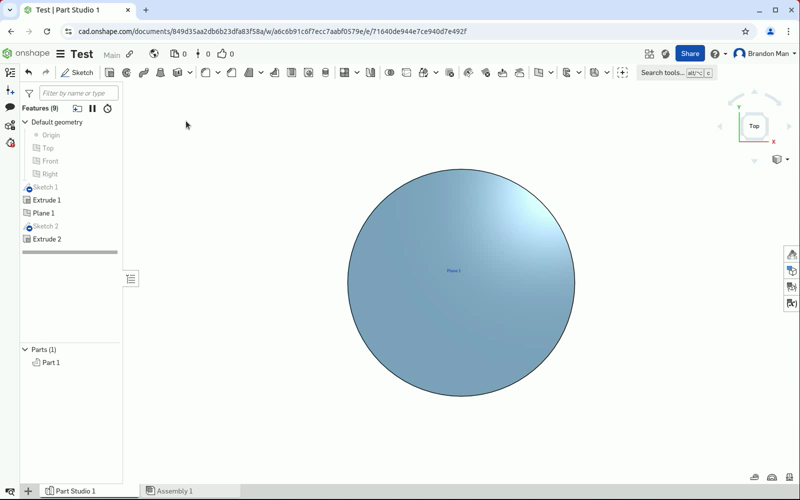
mouse_move(73, 189)
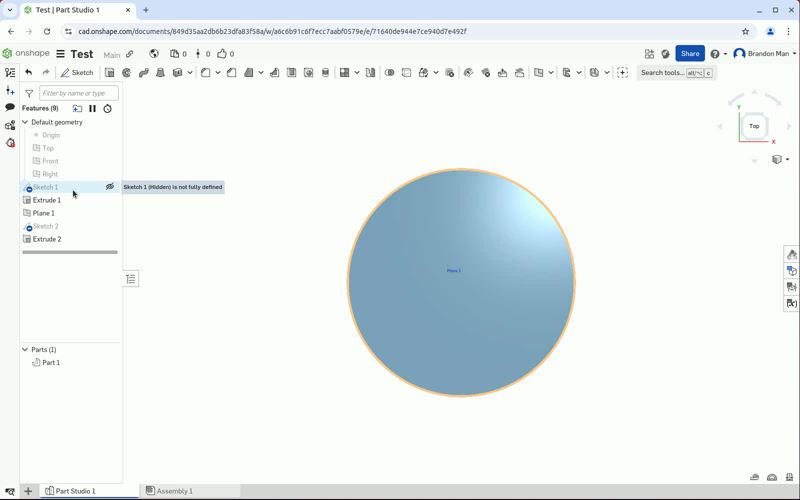
click(73, 189)
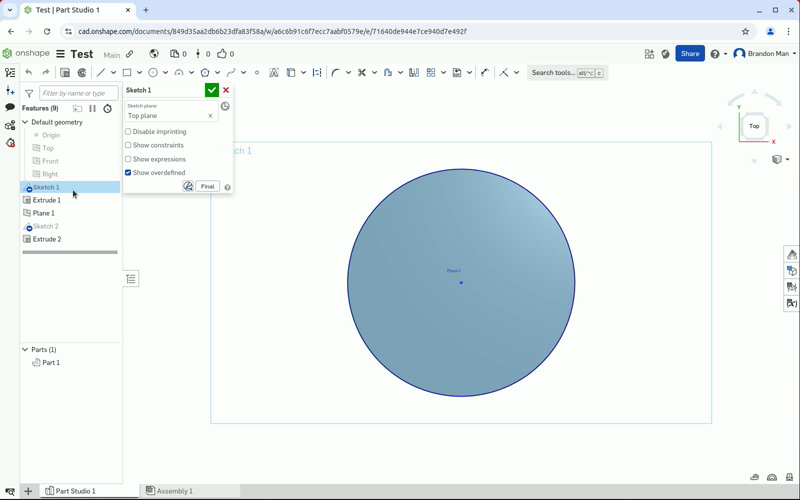
mouse_move(229, 92)
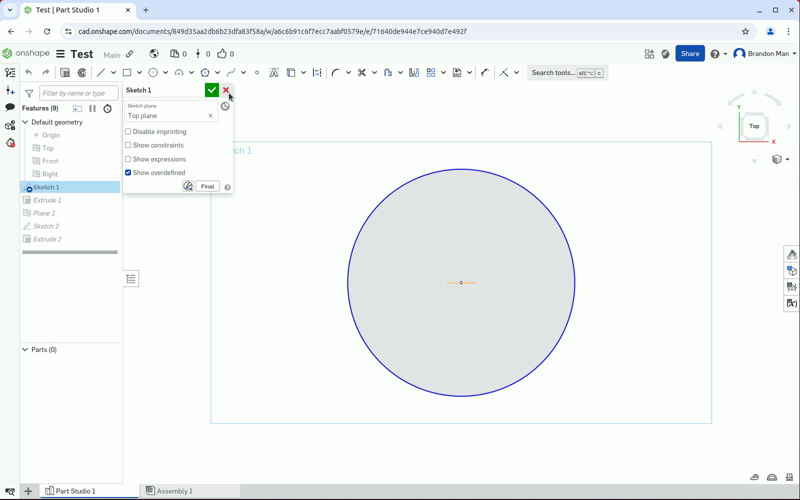
click(229, 92)
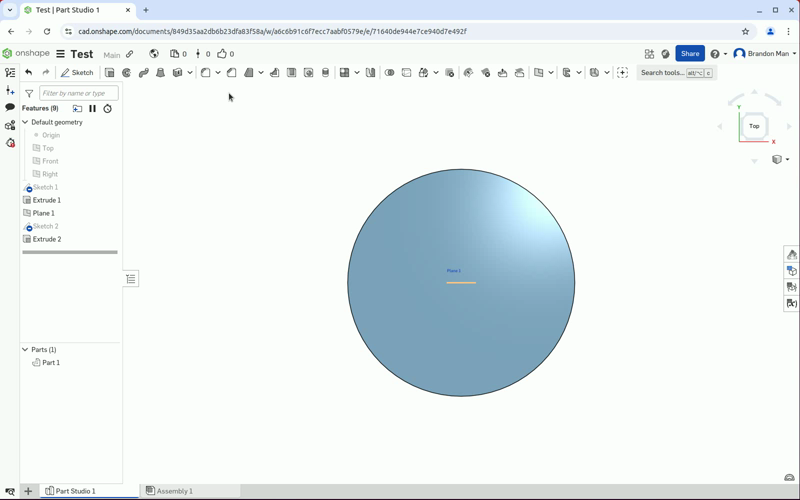
mouse_move(541, 75)
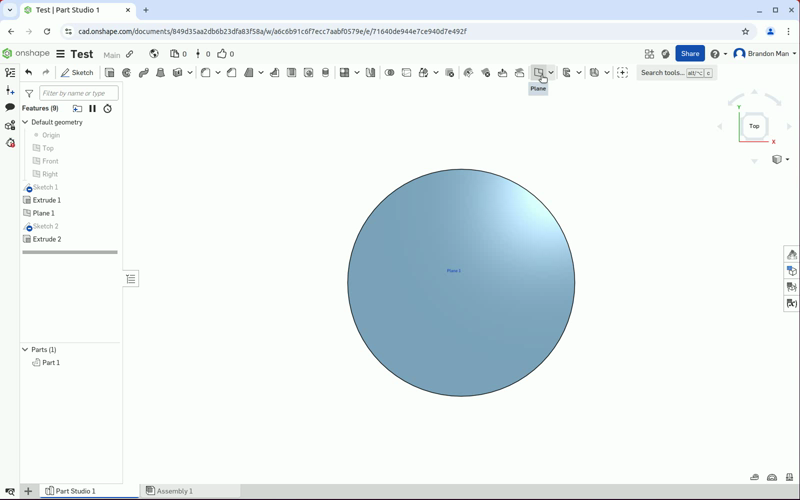
click(541, 75)
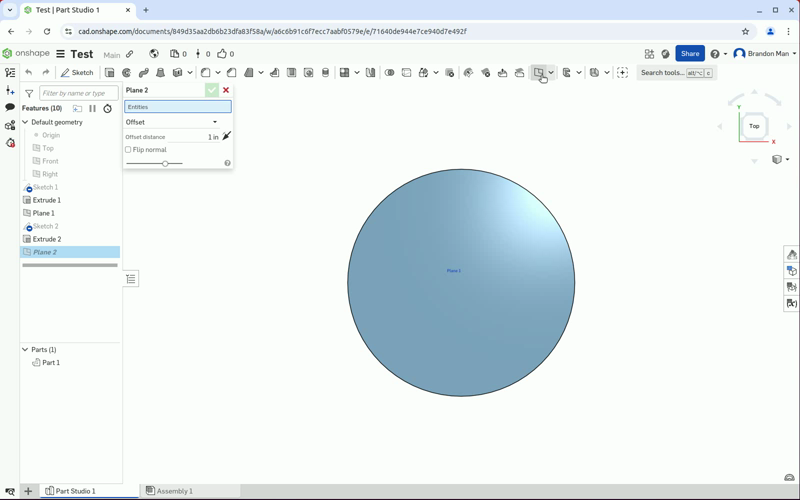
mouse_move(73, 150)
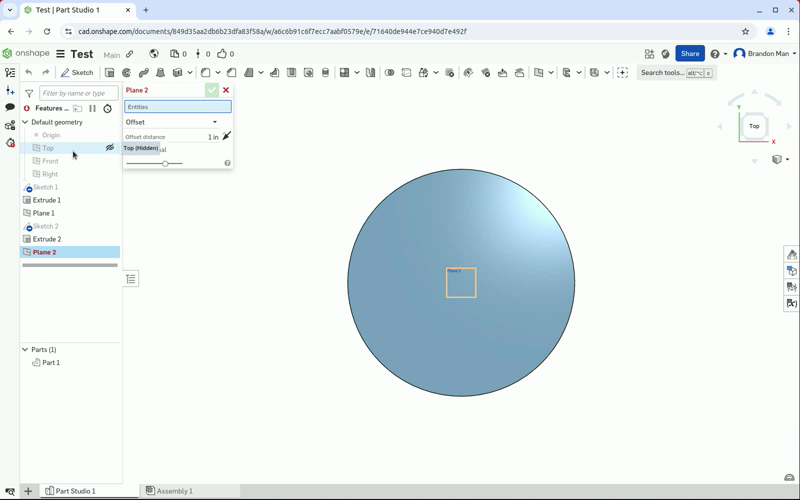
click(73, 150)
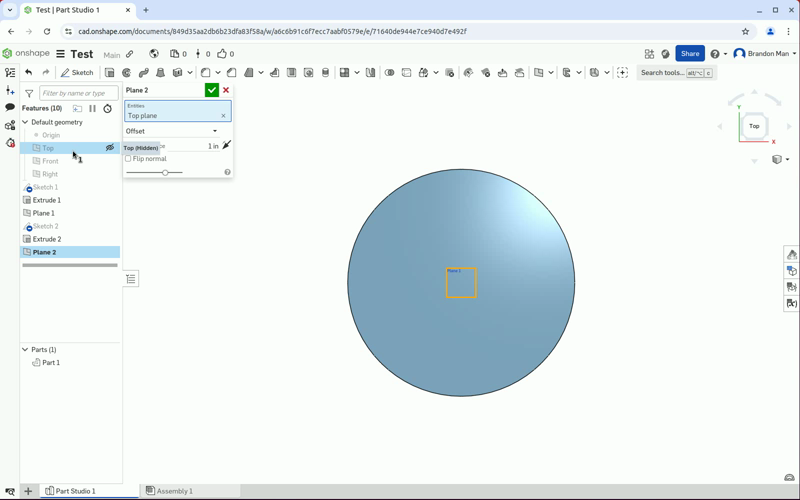
key(tab, 2)
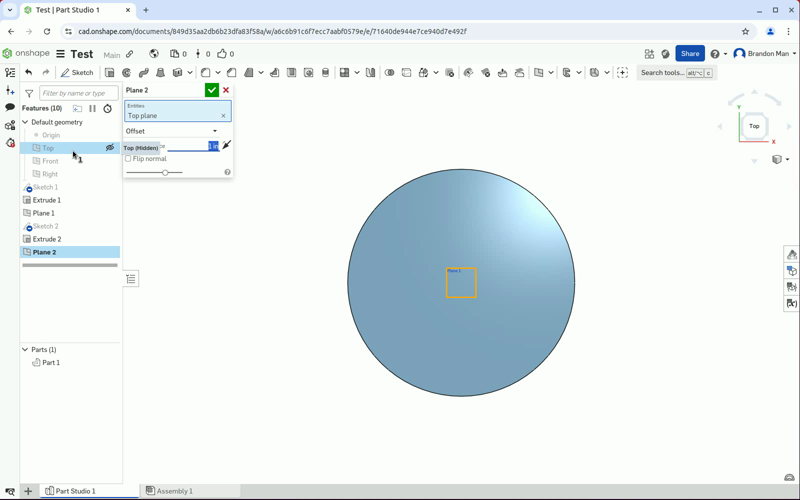
text(2.403)
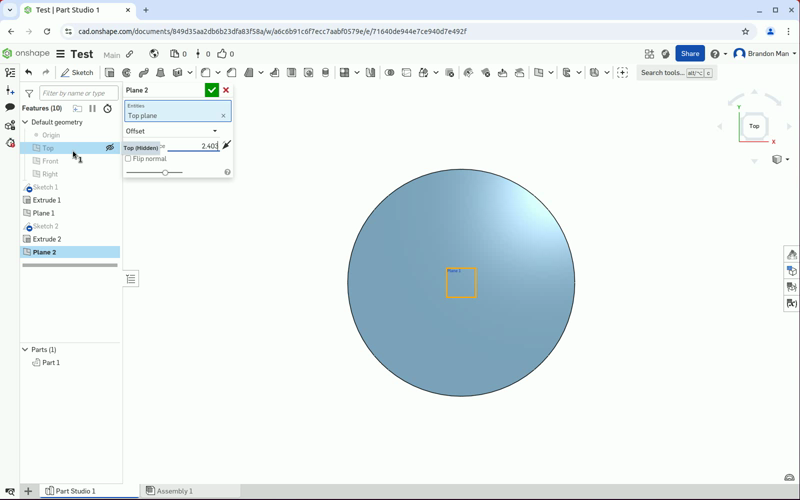
key(enter, 2)
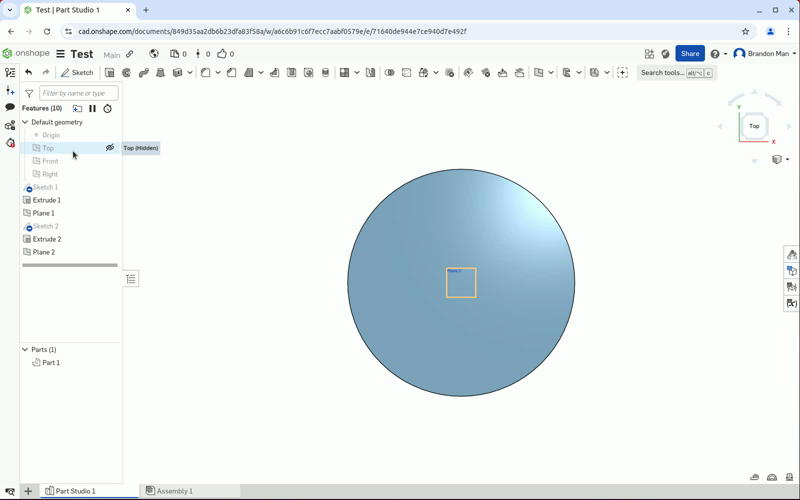
key(shift+s)
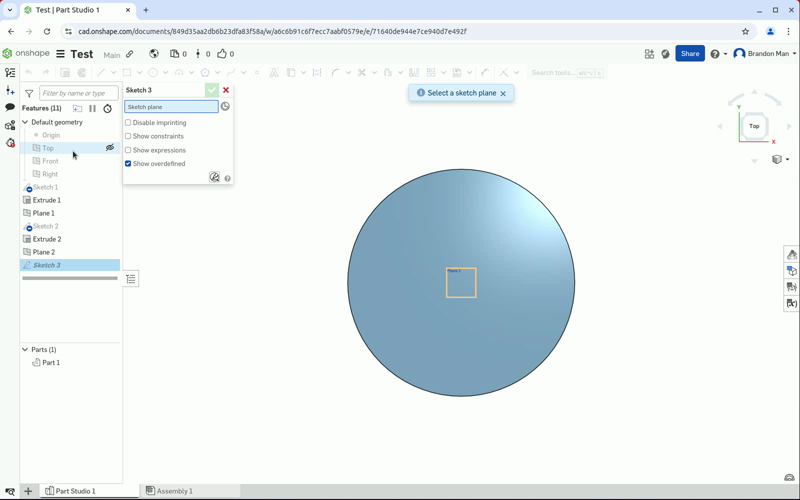
mouse_move(73, 254)
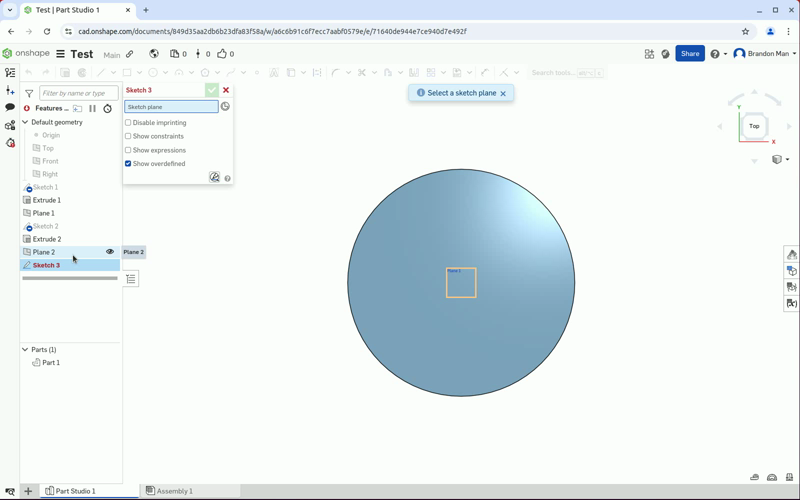
click(73, 254)
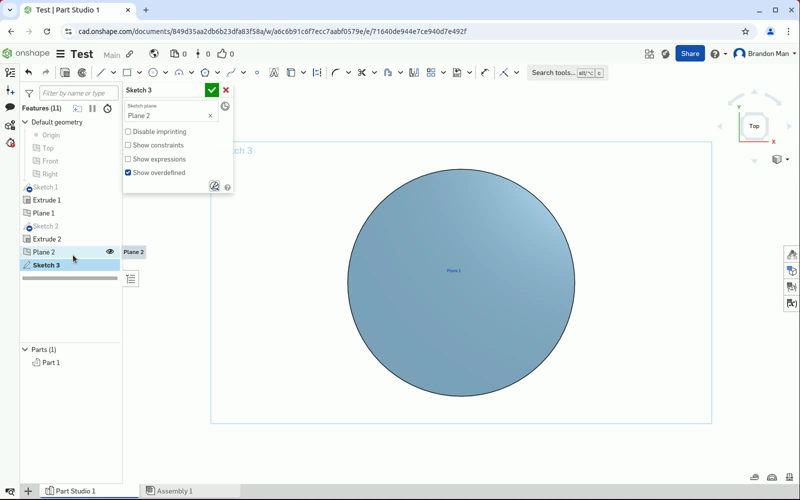
mouse_move(73, 352)
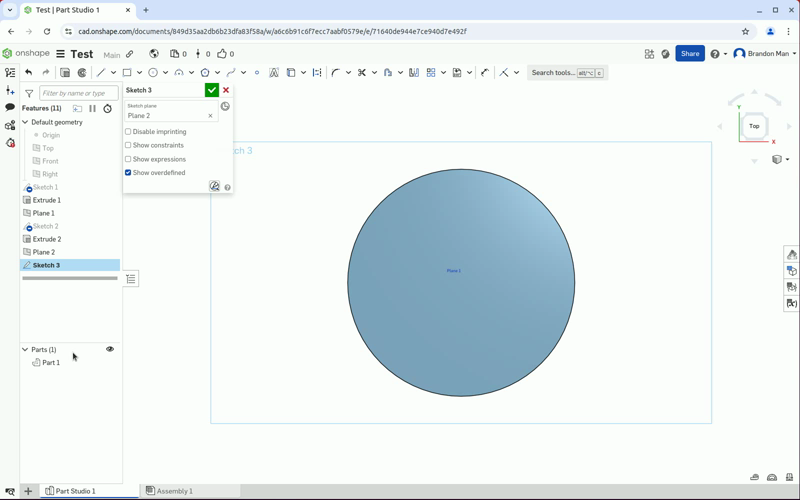
key(y)
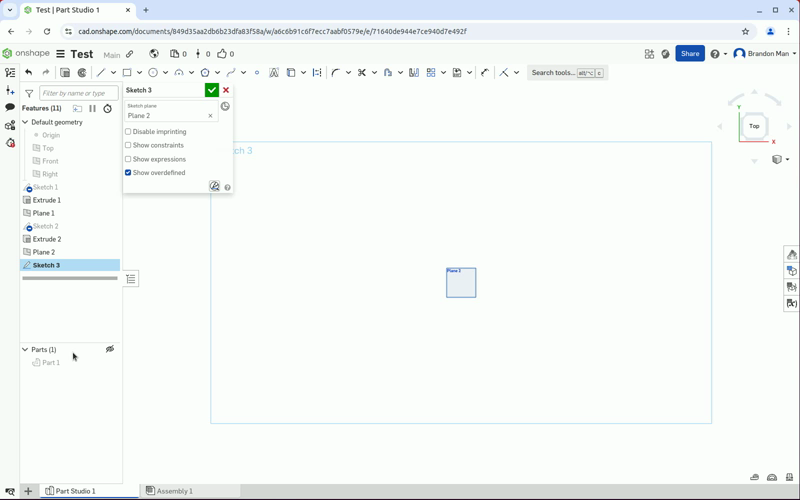
key(c)
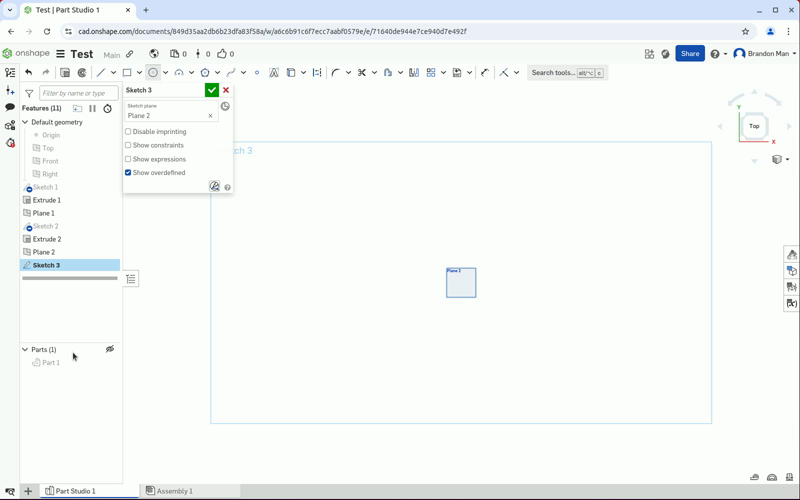
key_down(shift)
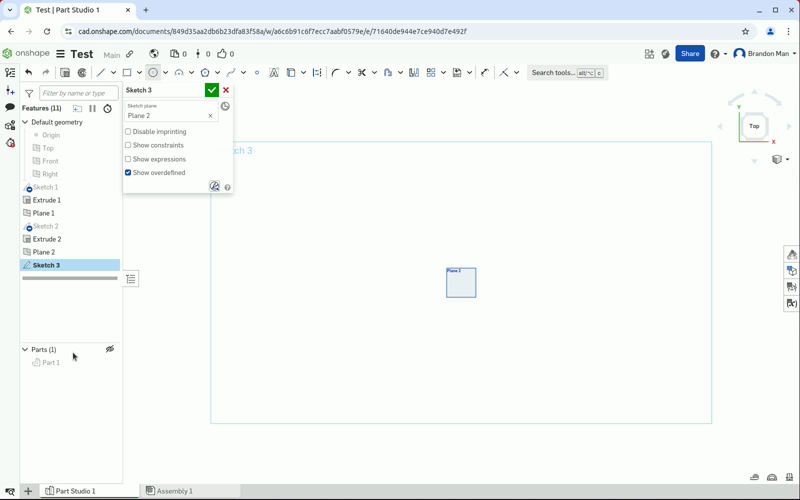
mouse_move(461, 282)
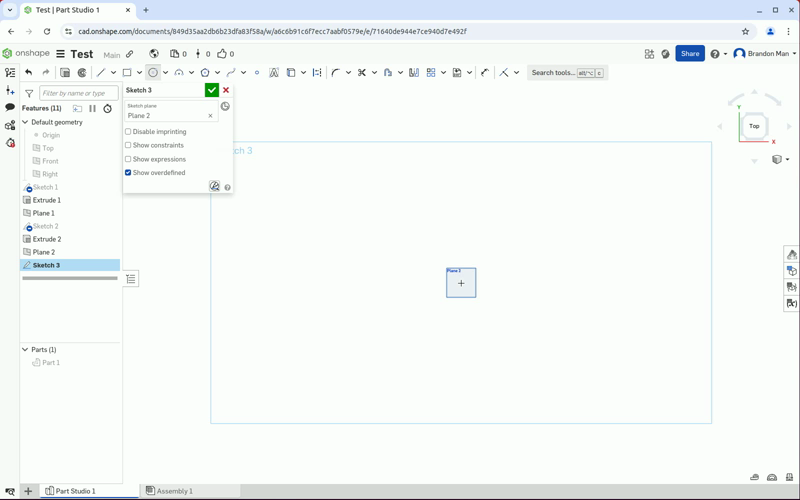
click(461, 282)
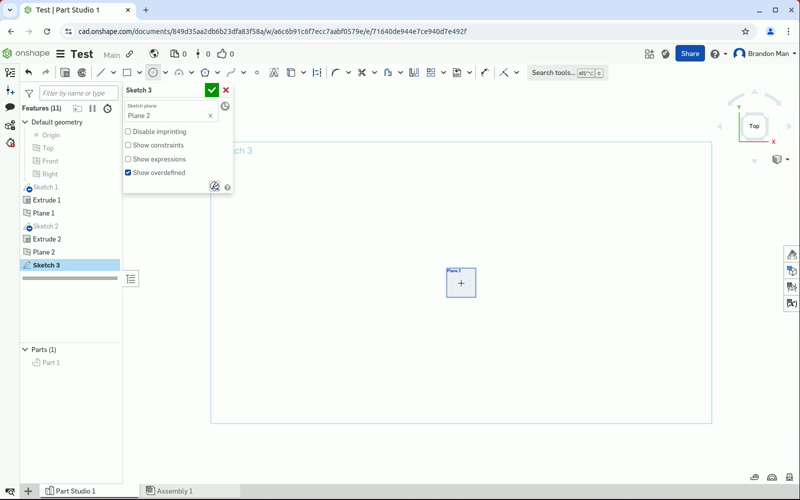
key_up(shift)
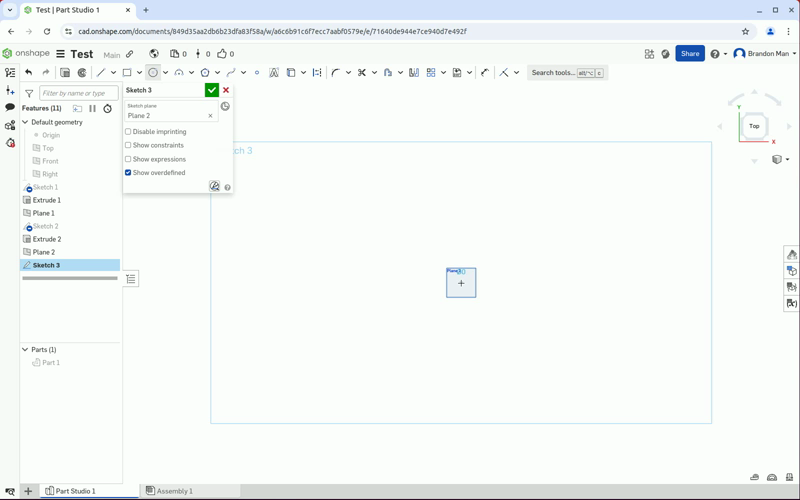
mouse_move(481, 282)
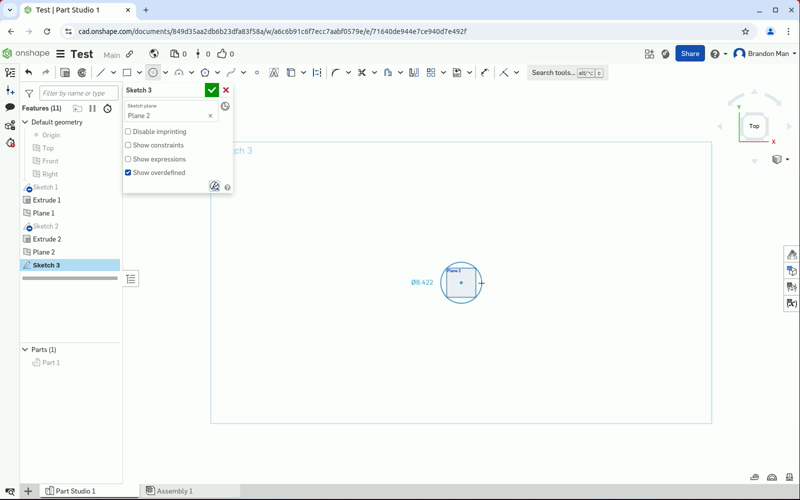
click(481, 282)
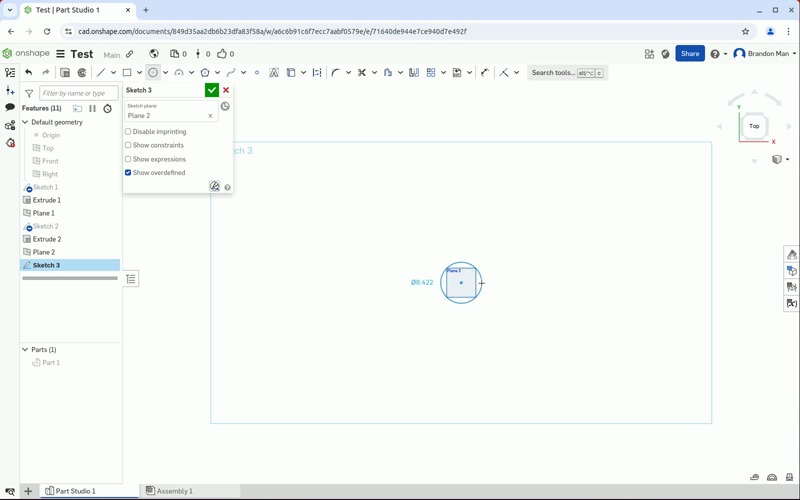
key(esc)
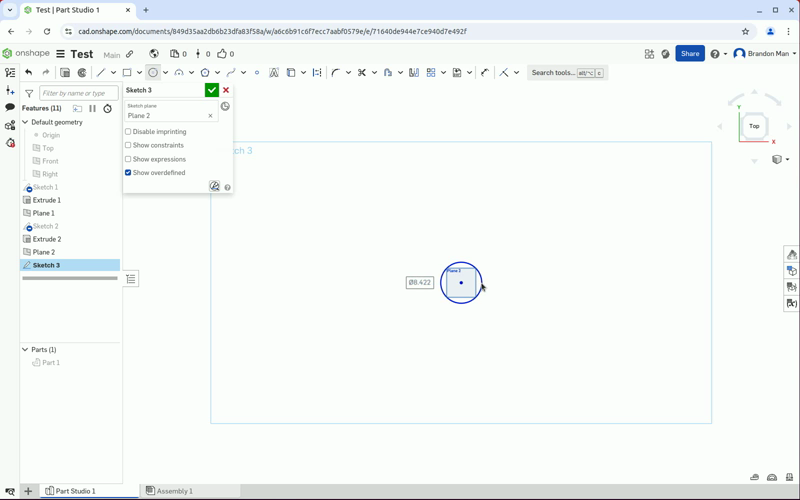
key(c)
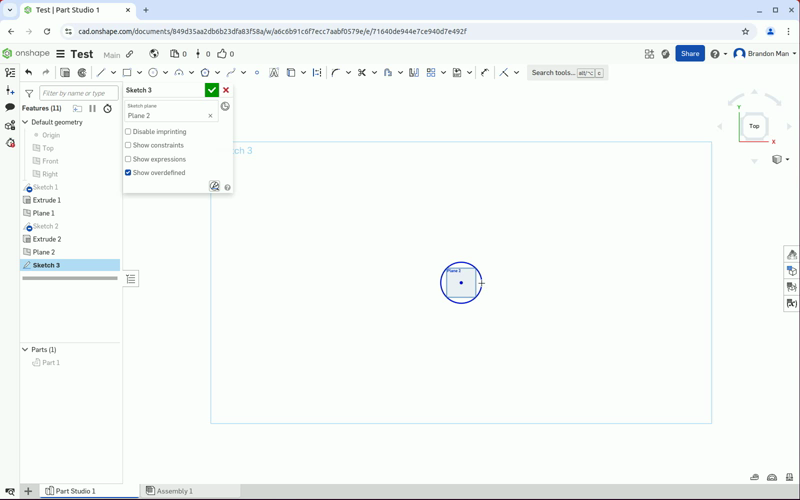
key_down(shift)
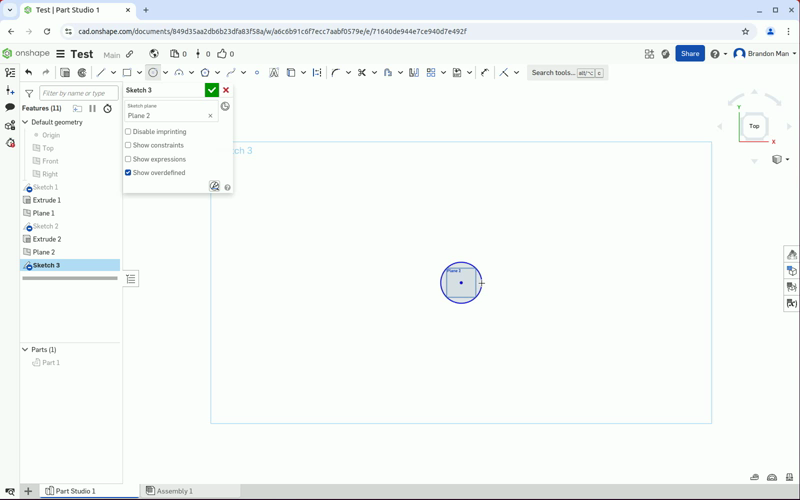
mouse_move(461, 282)
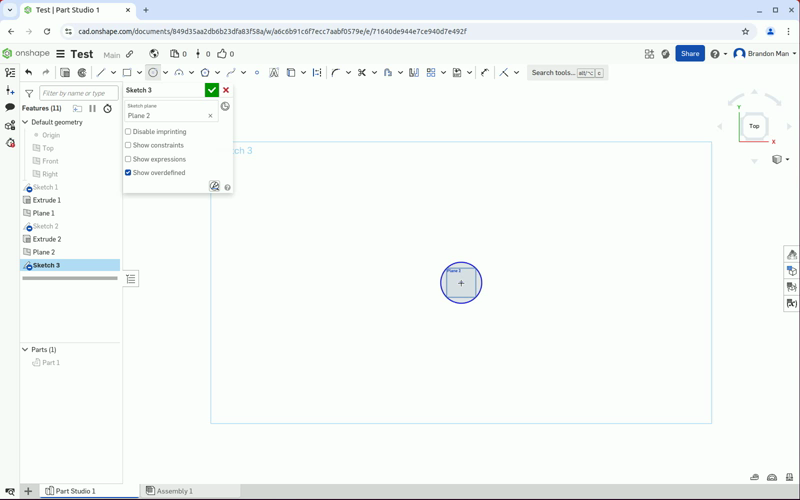
click(461, 282)
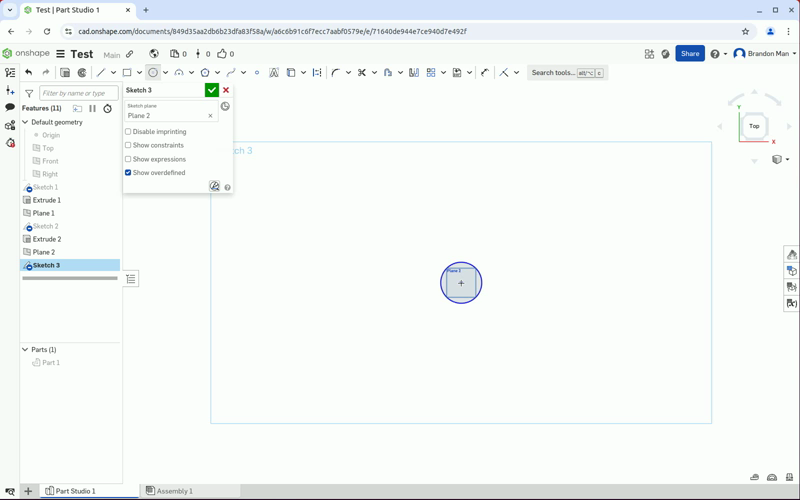
key_up(shift)
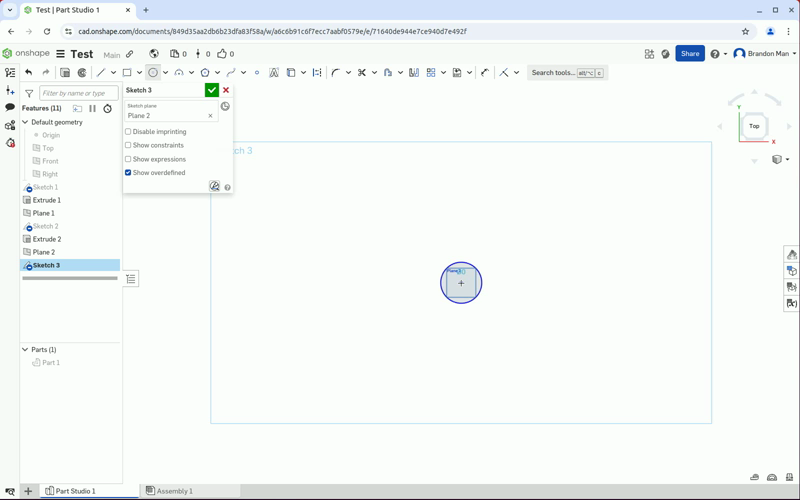
mouse_move(469, 282)
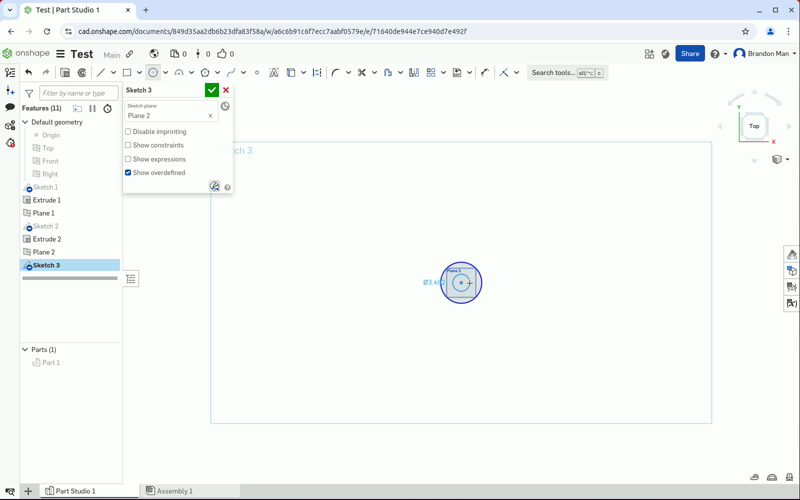
click(469, 282)
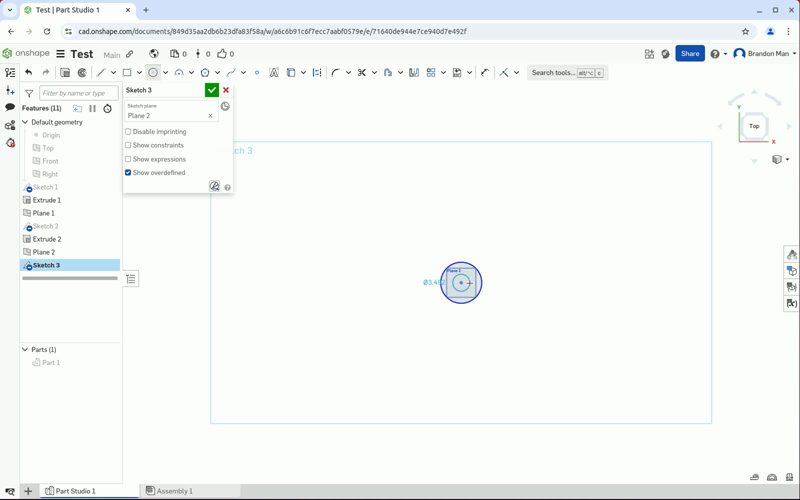
key(esc)
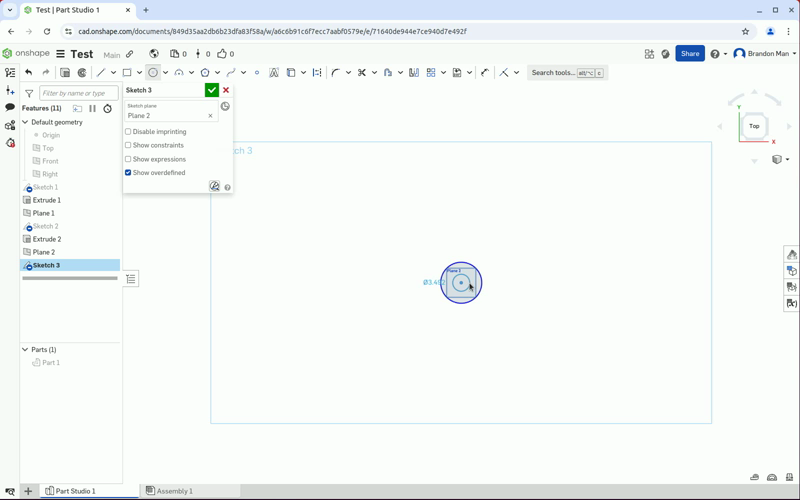
mouse_move(444, 276)
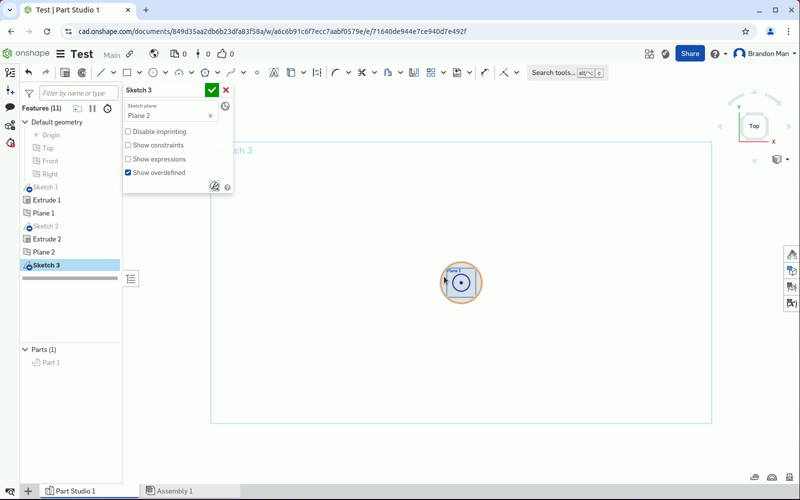
scroll(6)
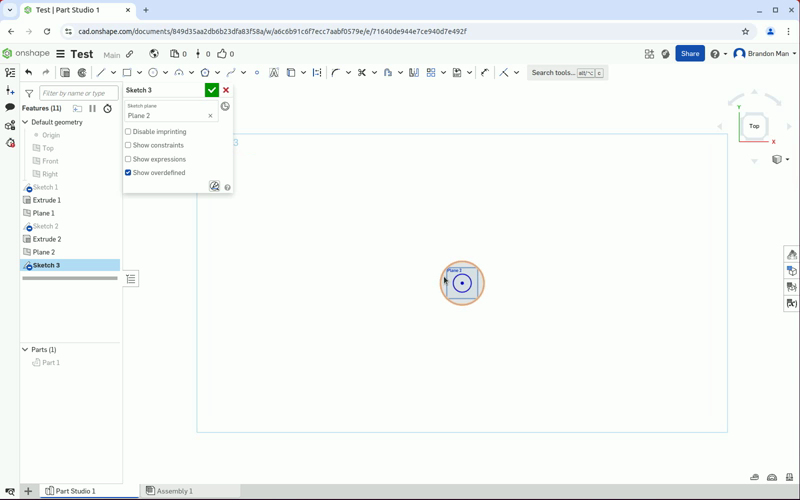
scroll(6)
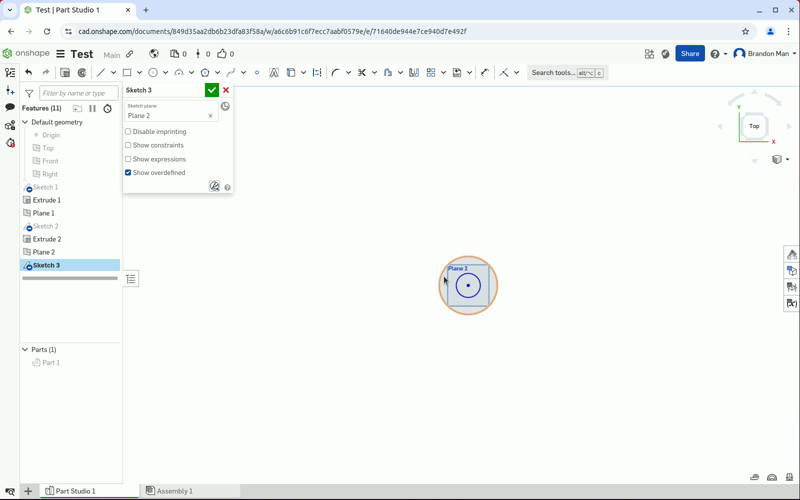
scroll(6)
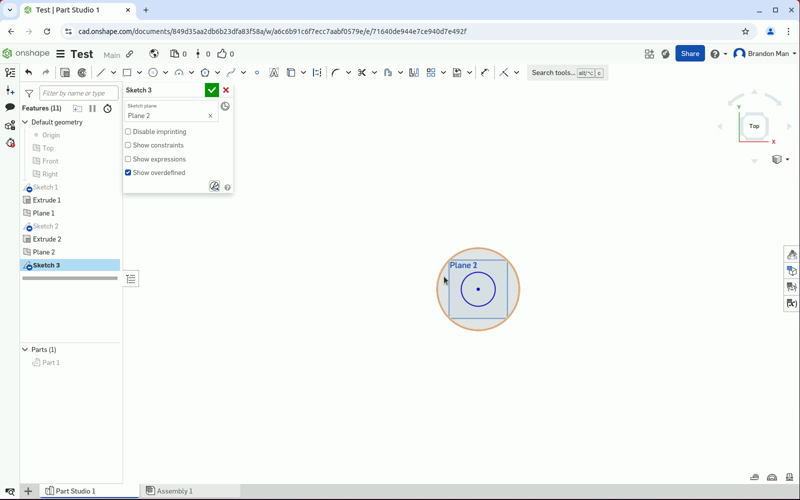
scroll(6)
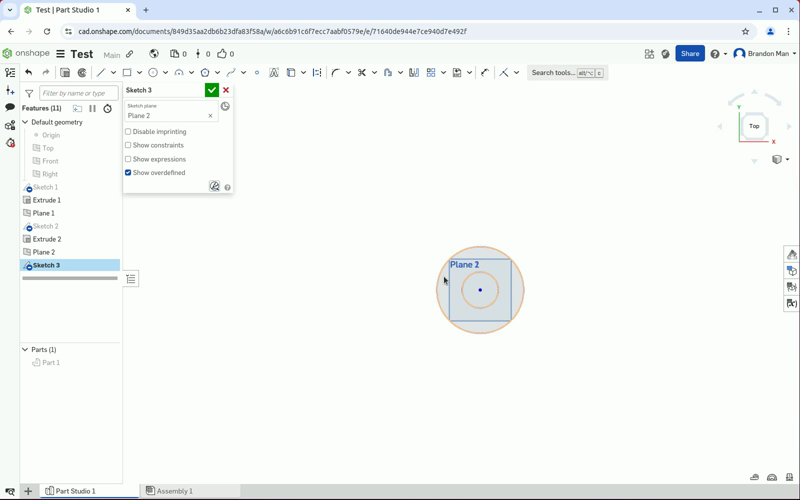
scroll(6)
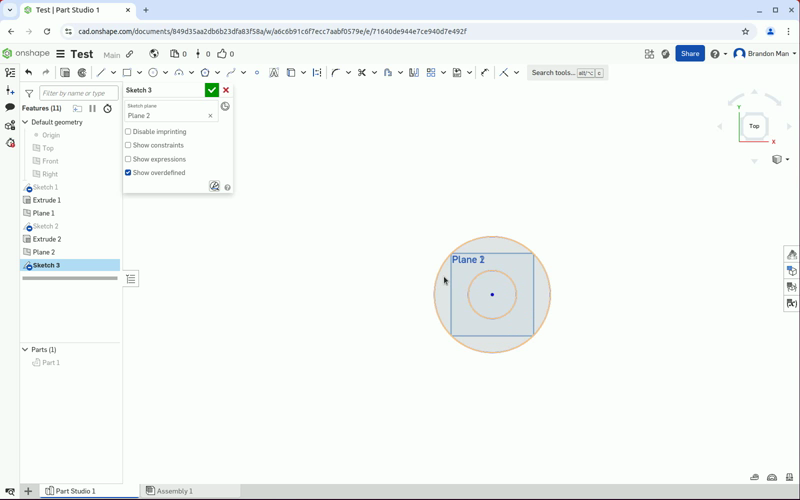
scroll(6)
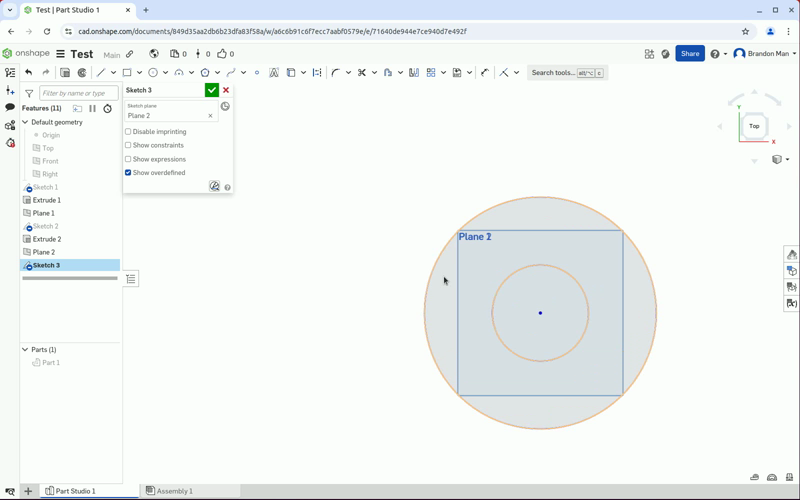
scroll(6)
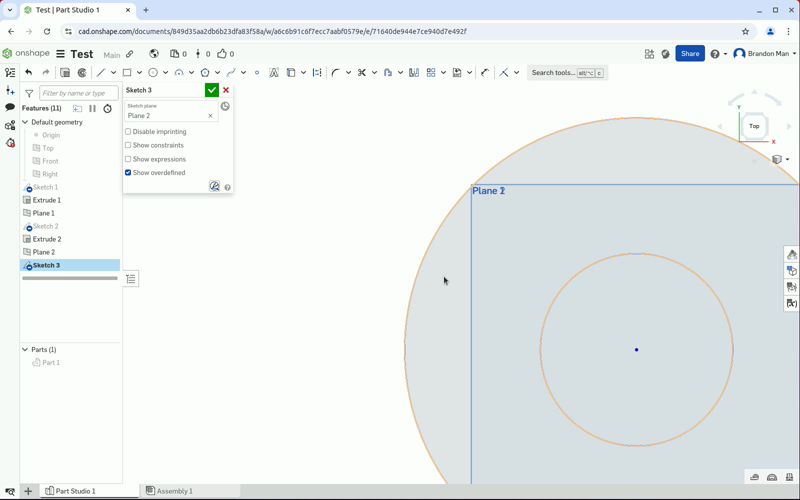
click(444, 276)
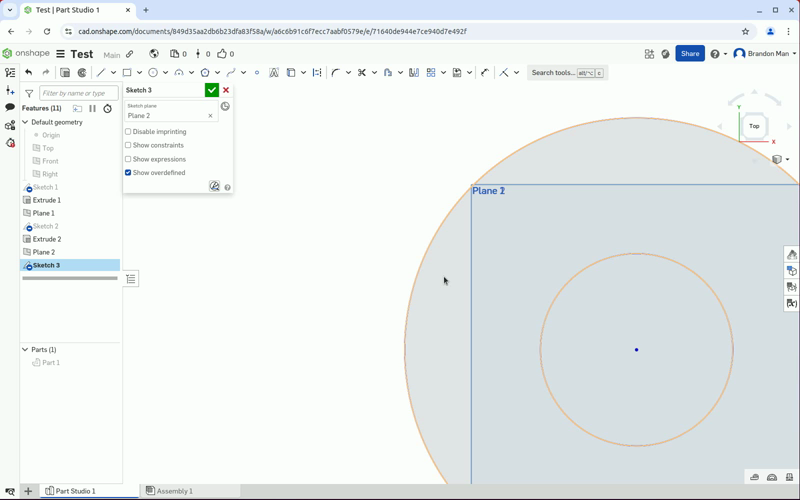
scroll(-6)
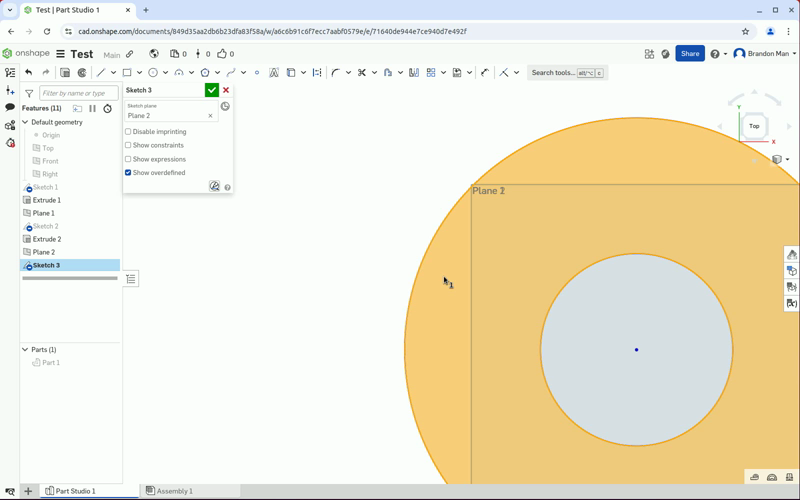
scroll(-6)
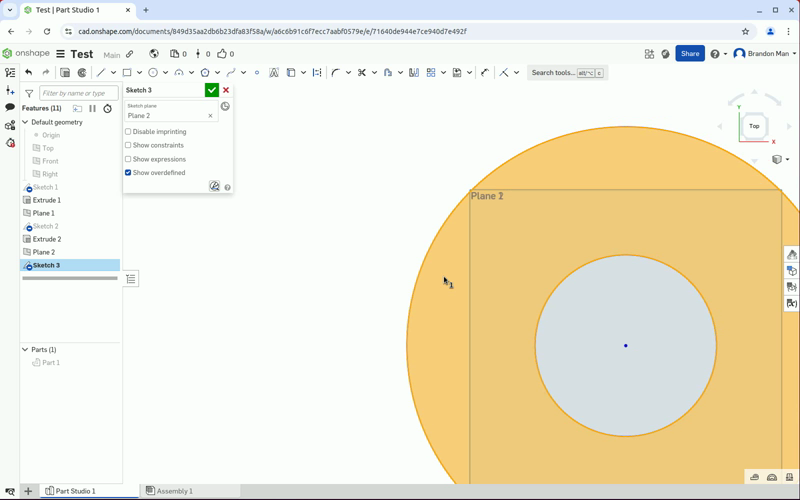
scroll(-6)
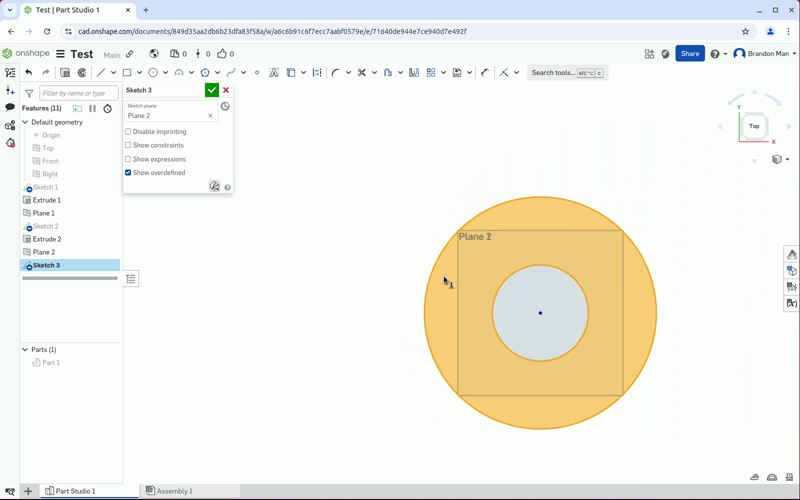
scroll(-6)
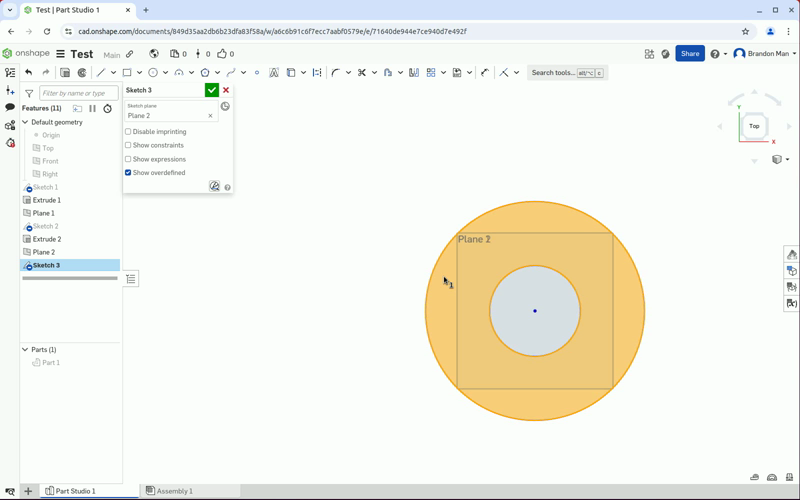
scroll(-6)
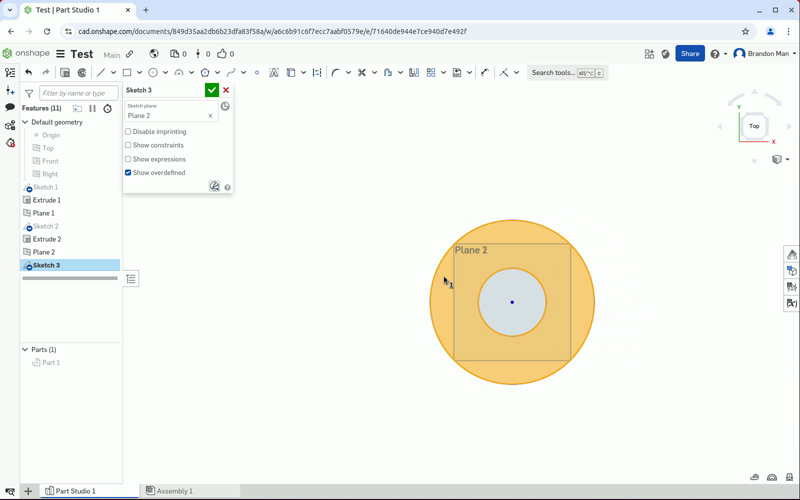
scroll(-6)
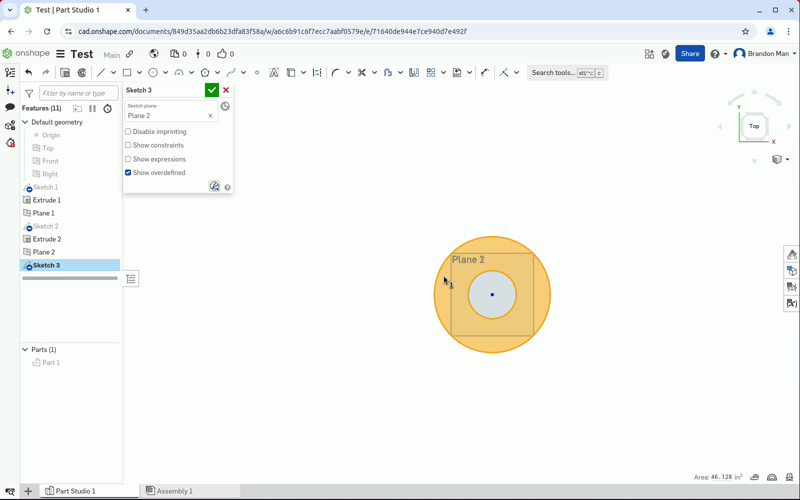
scroll(-6)
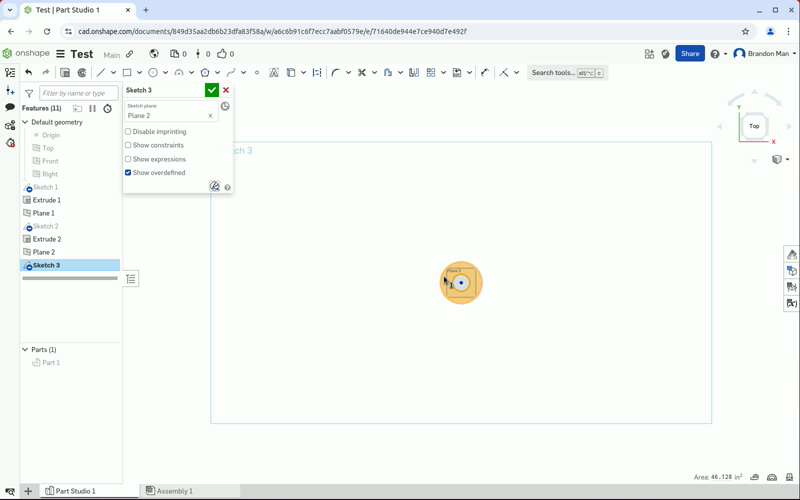
mouse_move(73, 352)
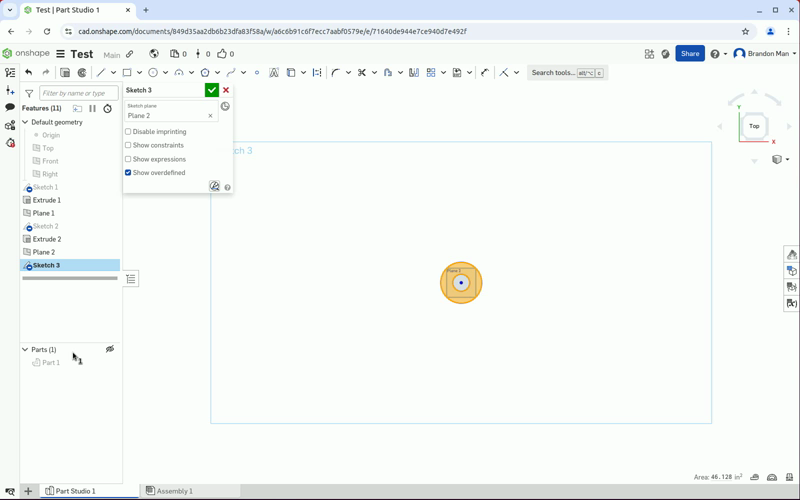
key(shift+y)
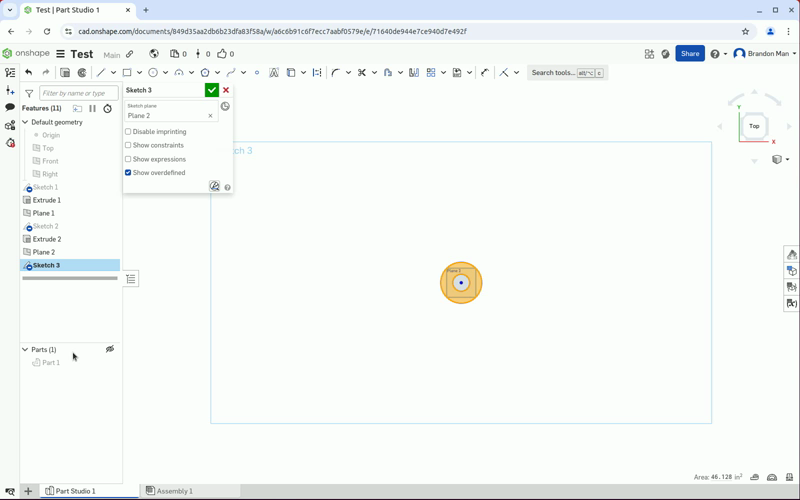
key(shift+e)
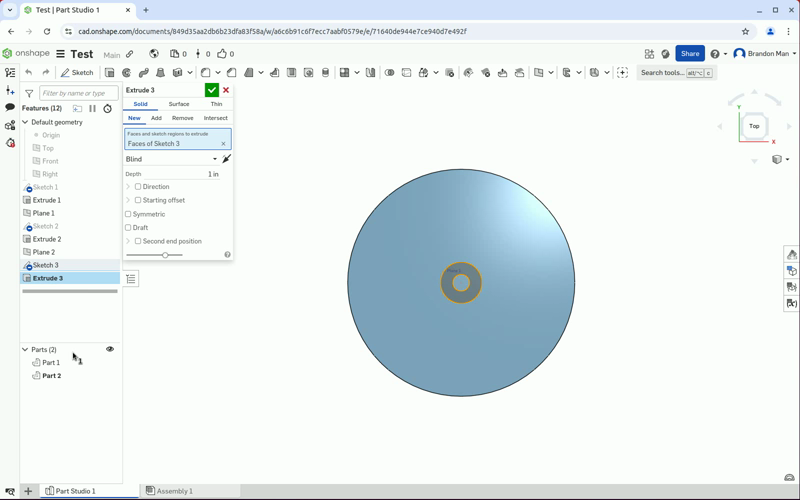
mouse_move(143, 106)
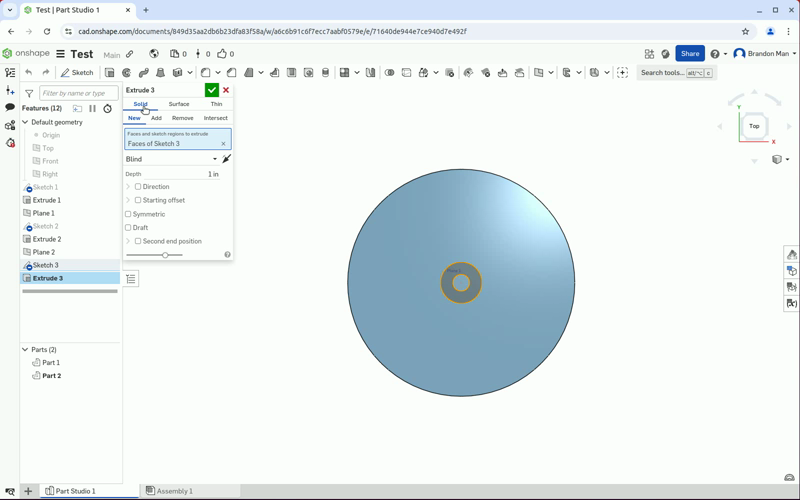
click(143, 106)
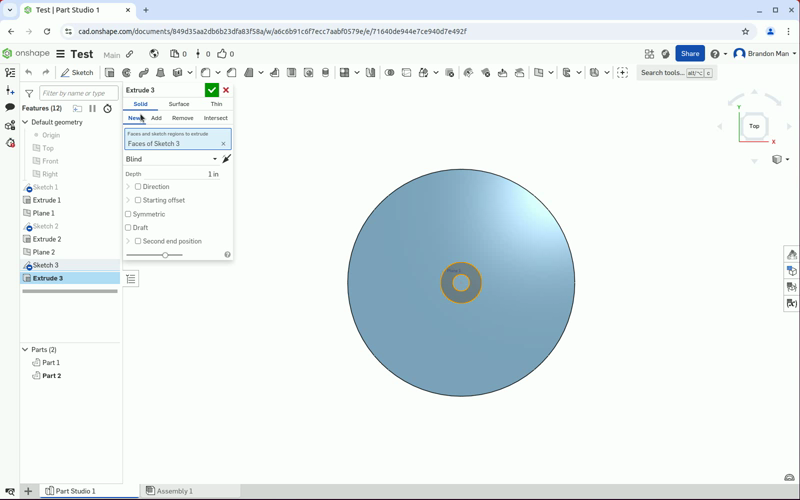
mouse_move(137, 120)
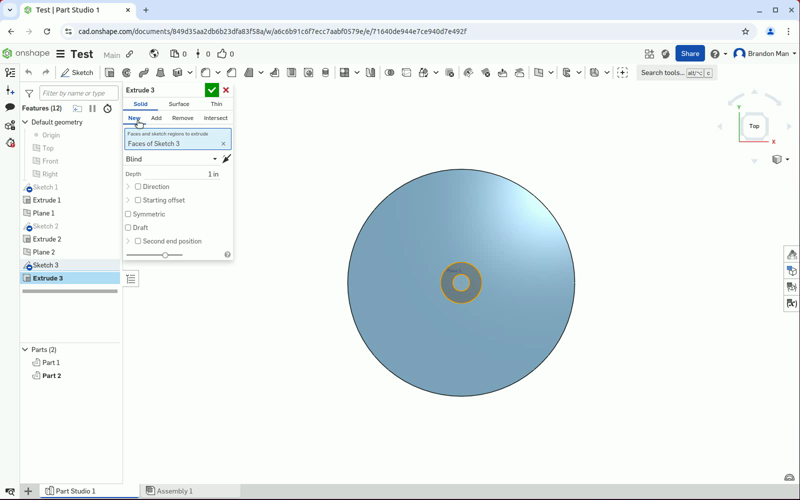
click(137, 120)
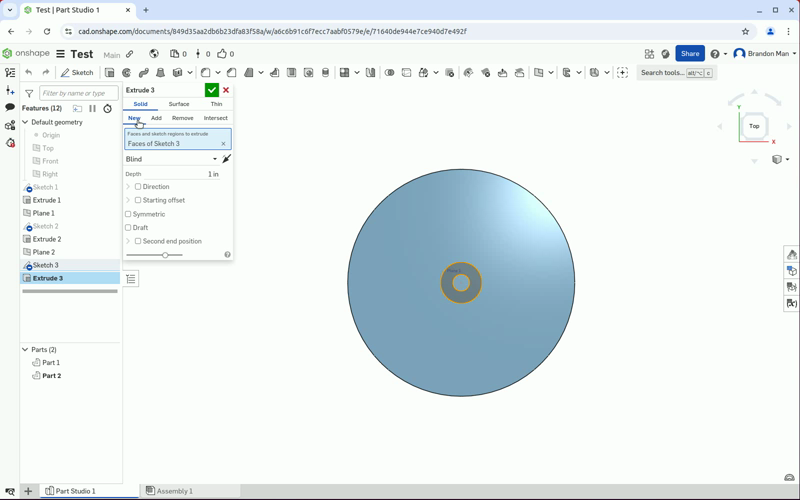
key(tab, 4)
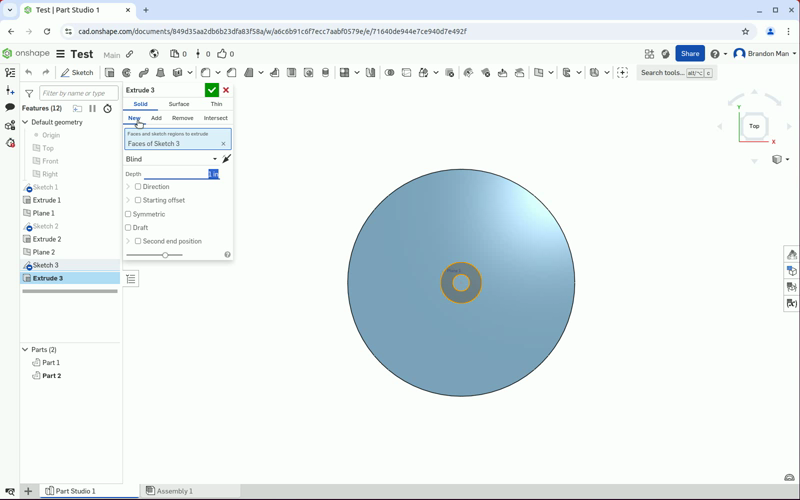
text(18.535)
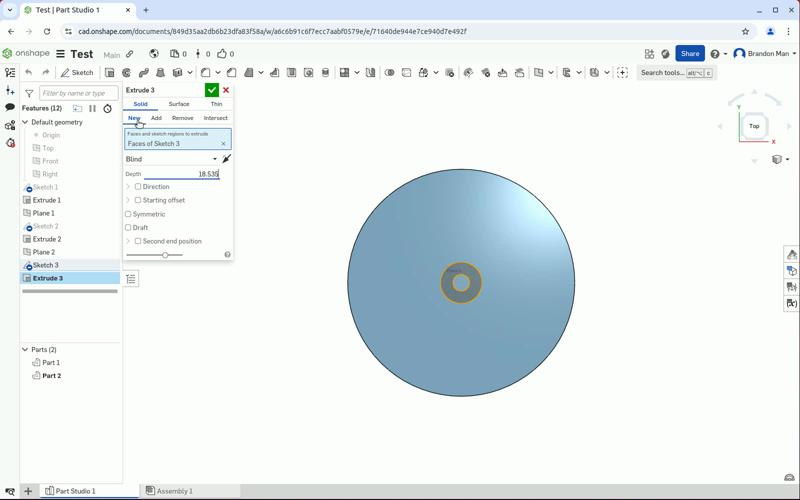
key(enter)
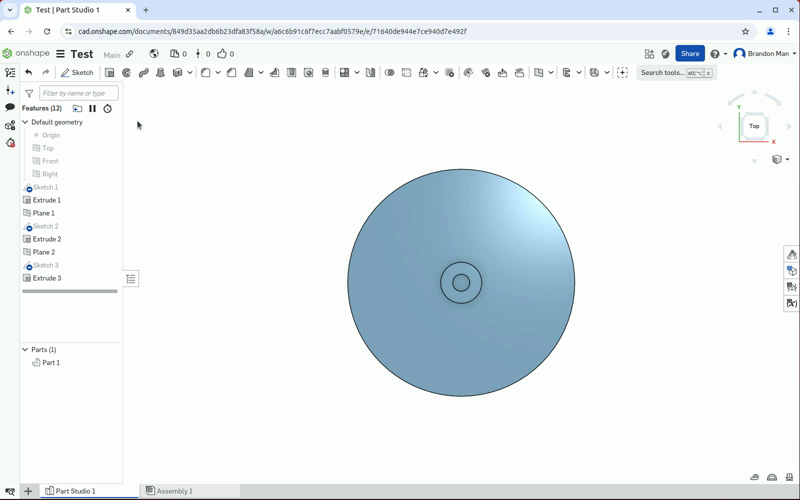
key(shift+h)
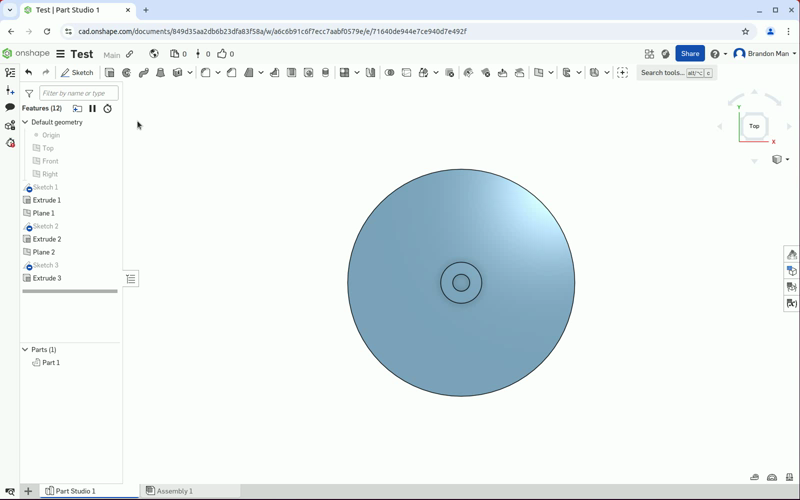
key(shift+h)
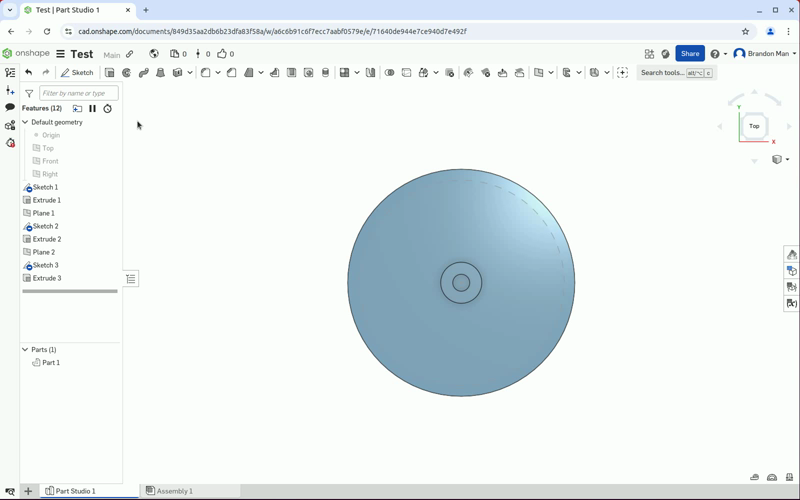
key(shift+7)
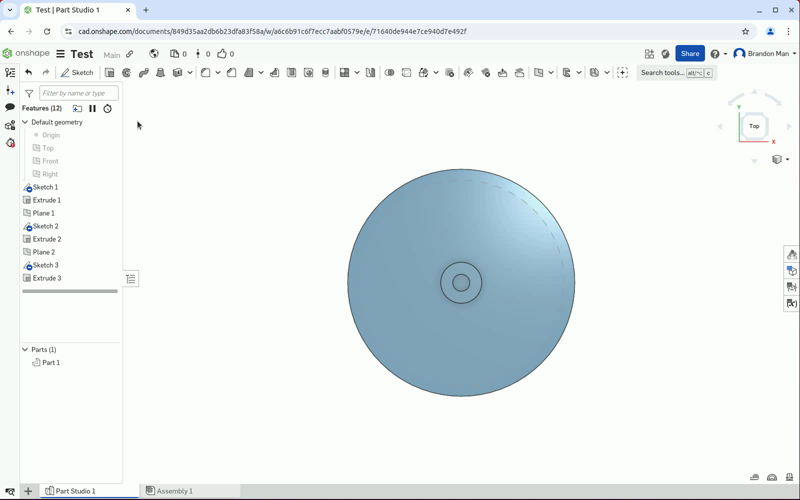
key(up, 3)
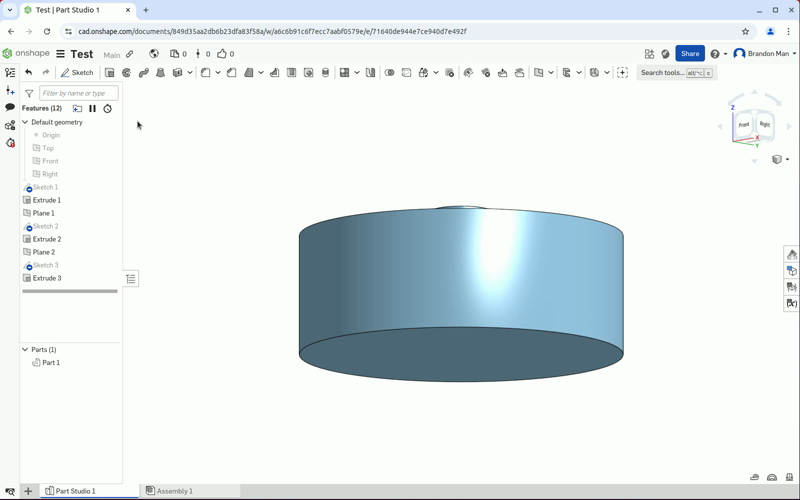
key(left, 3)
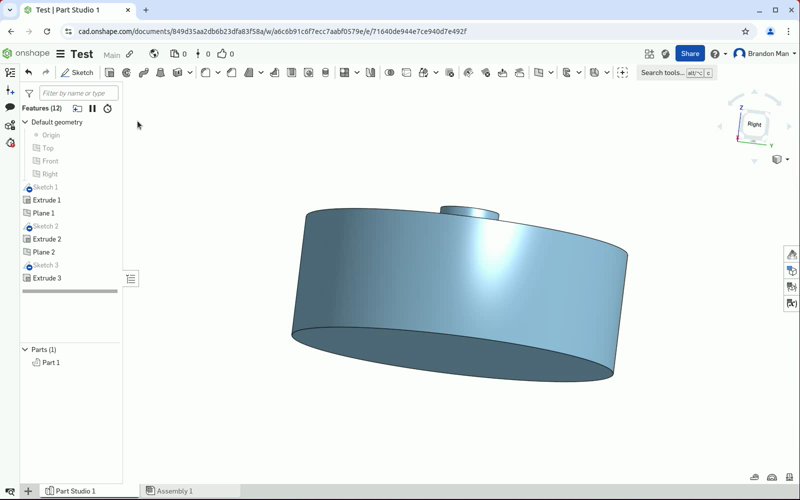
key(right, 3)
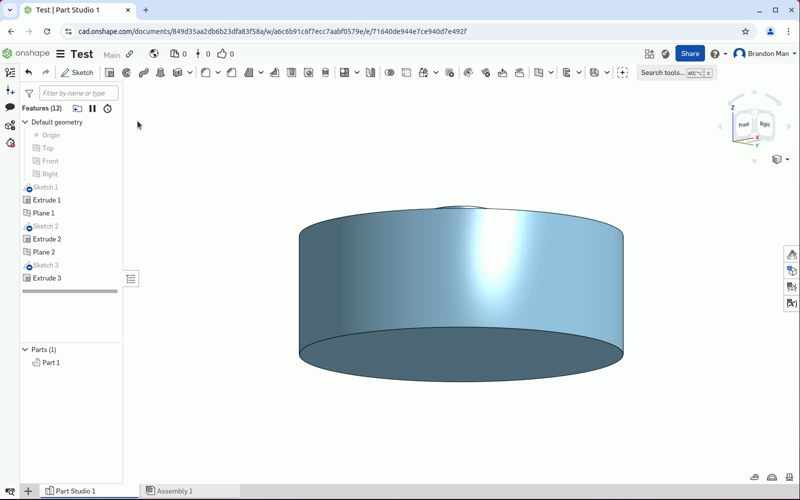
key(down, 3)
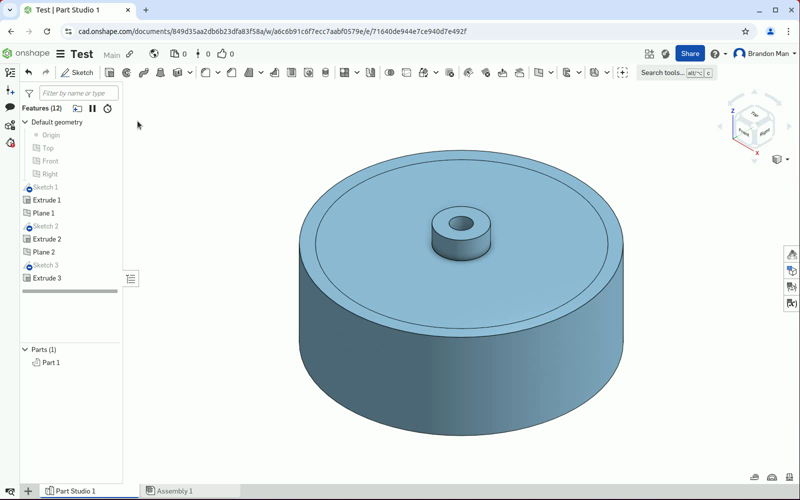
mouse_move(73, 189)
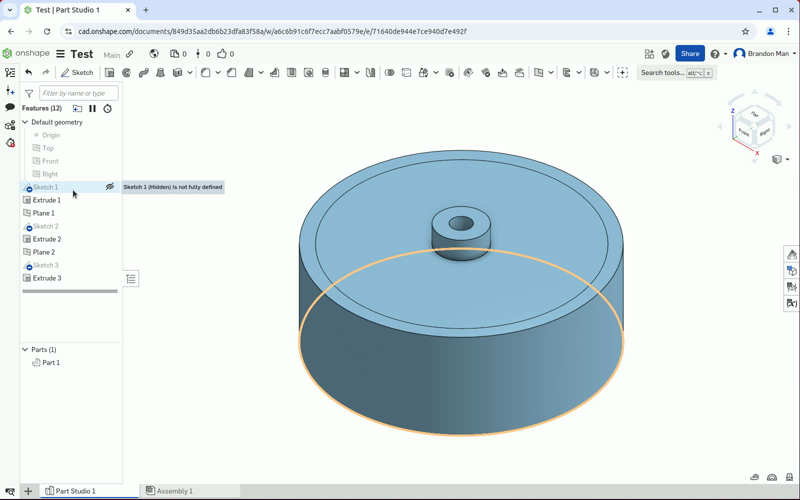
click(73, 189)